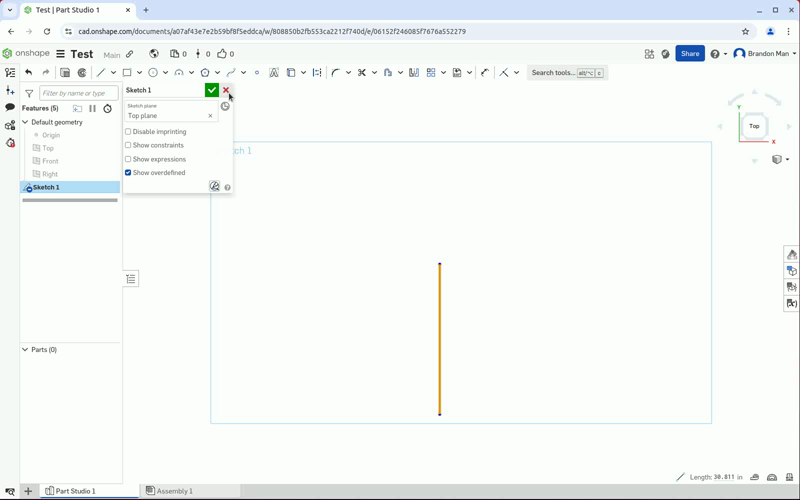
key(shift+h)
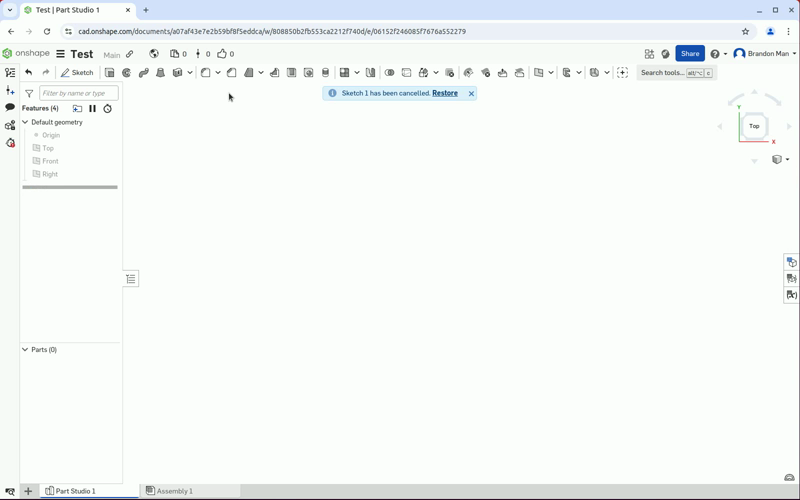
mouse_move(73, 352)
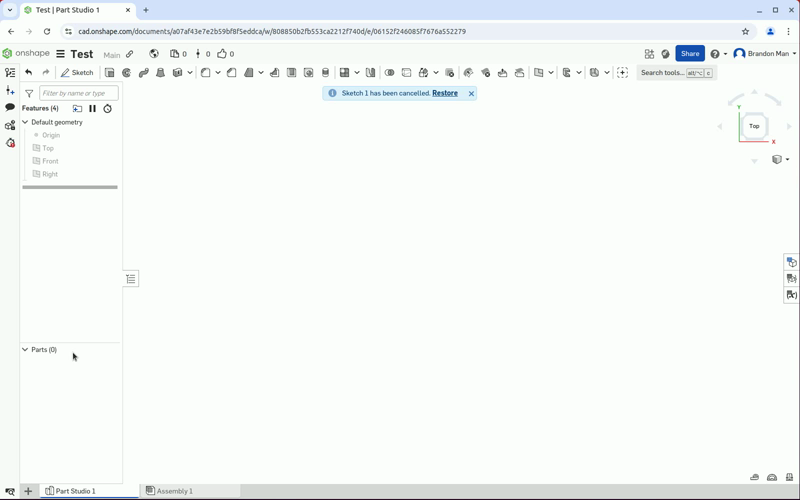
key(y)
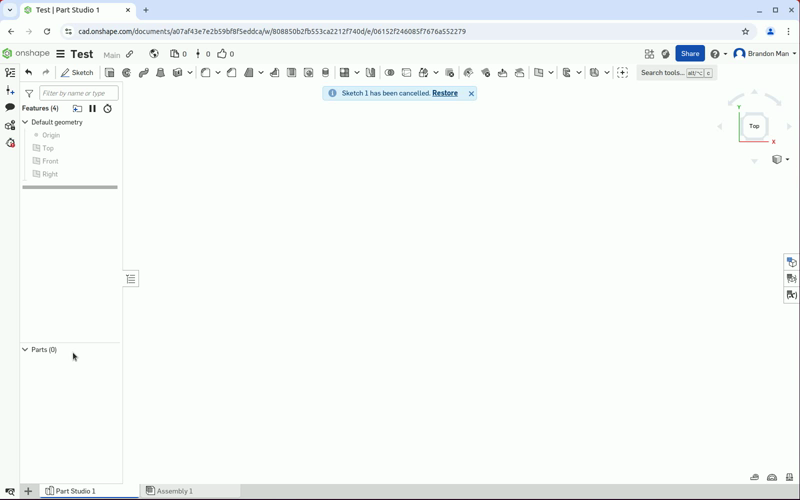
key(shift+p)
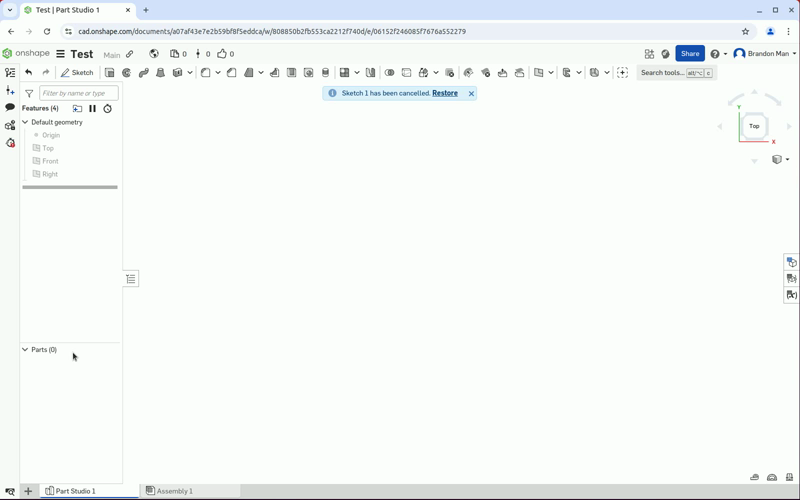
key(space)
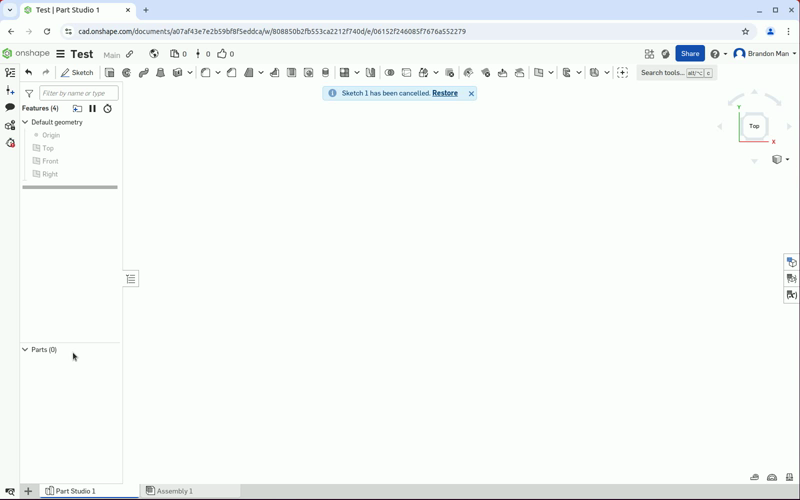
key_down(shift)
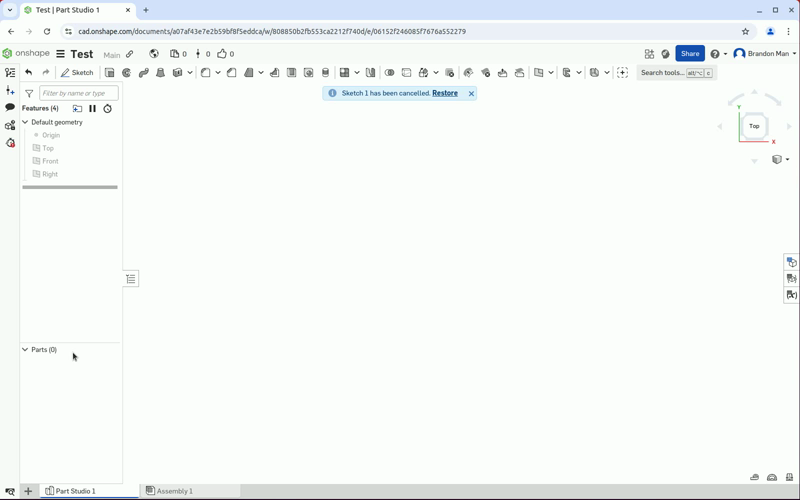
key(up)
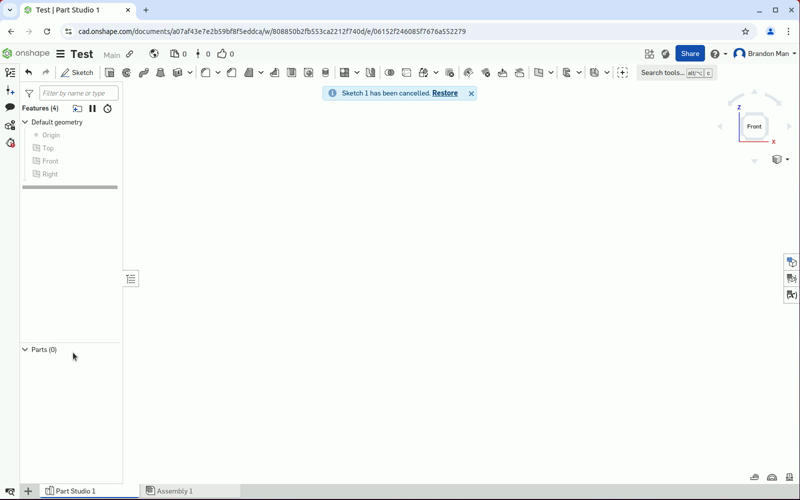
key_up(shift)
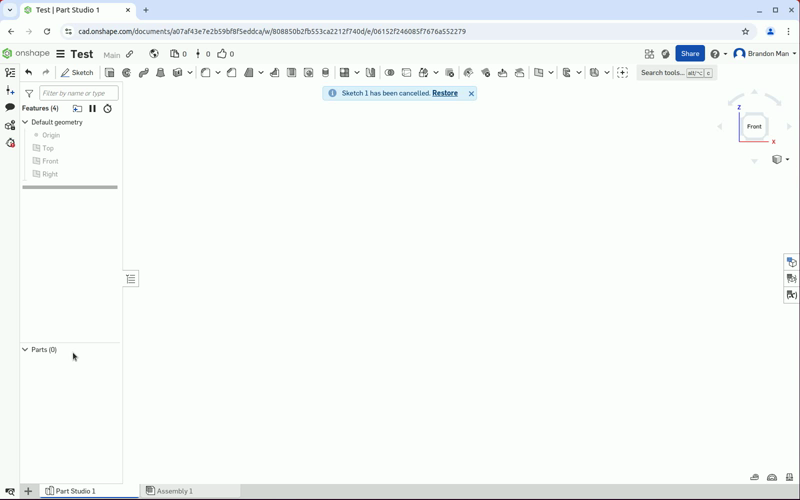
mouse_move(73, 352)
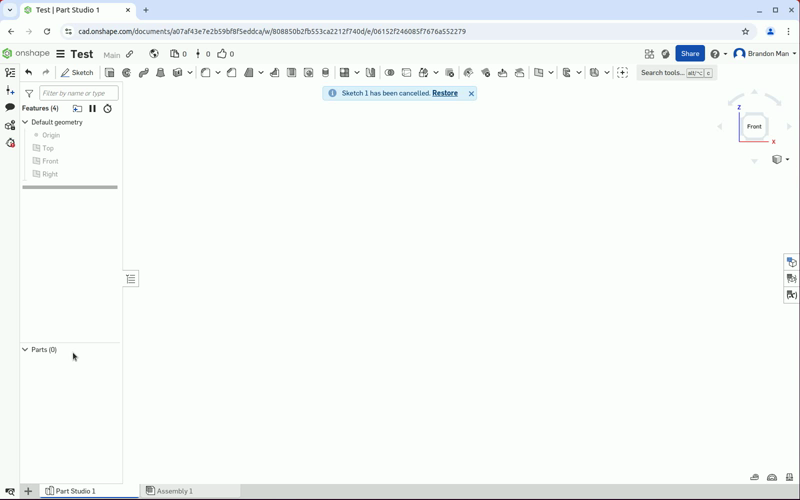
key(shift+y)
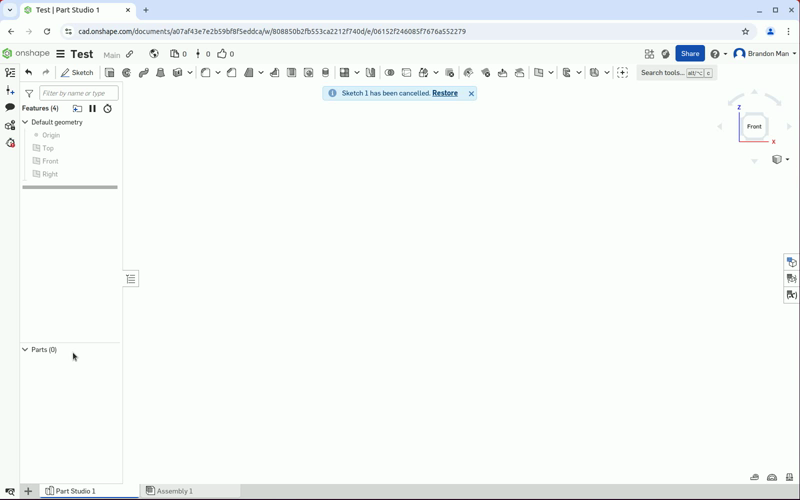
key(shift+s)
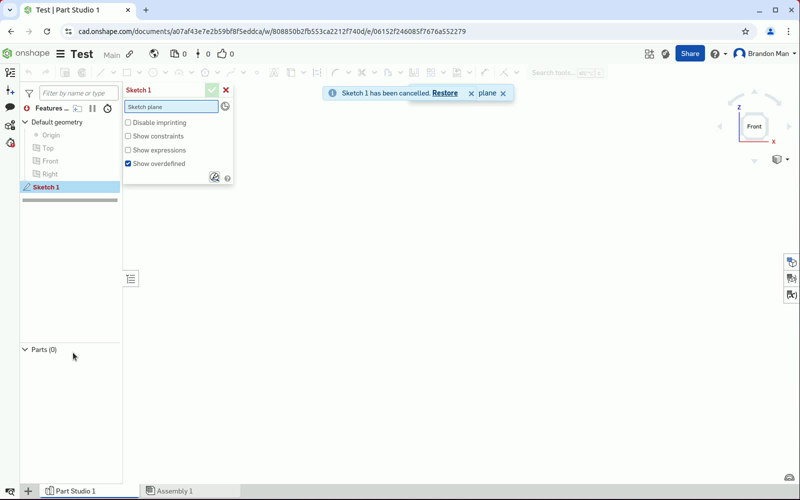
mouse_move(73, 163)
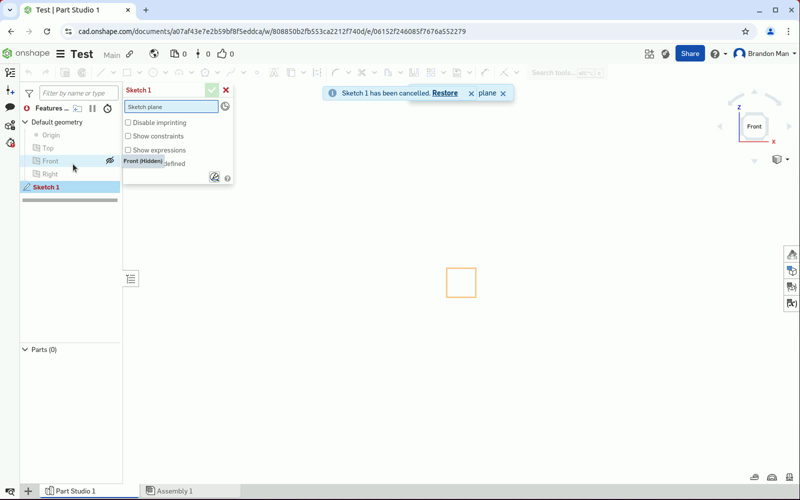
click(73, 163)
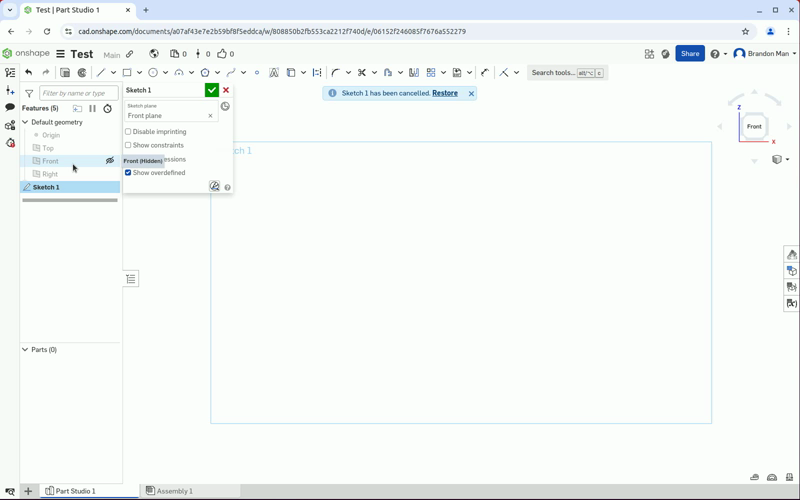
mouse_move(73, 352)
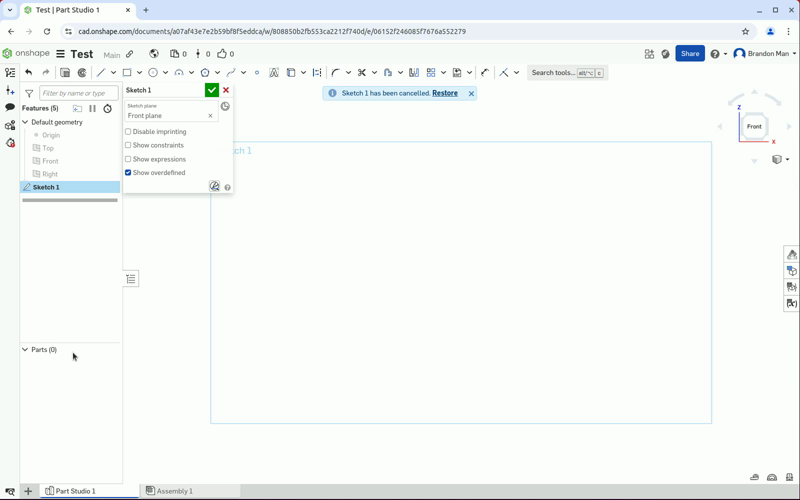
key(y)
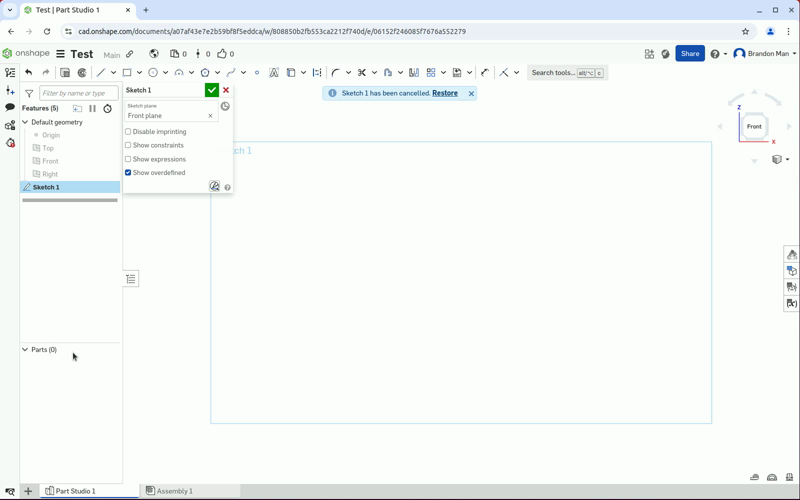
key(l)
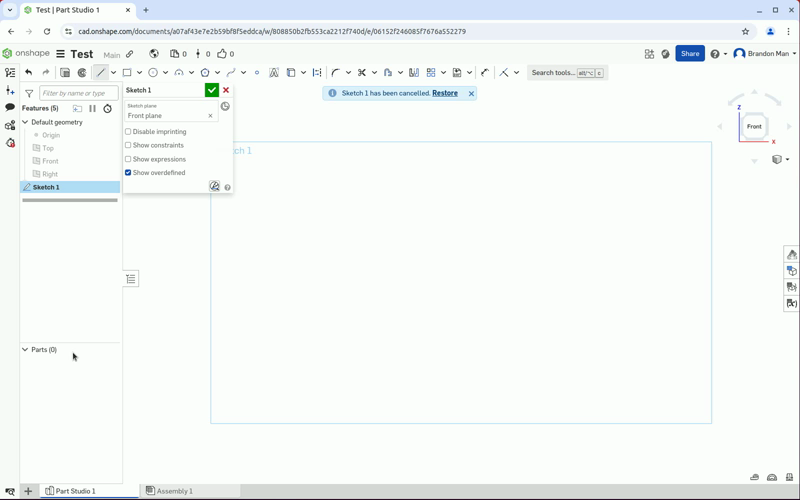
key_down(shift)
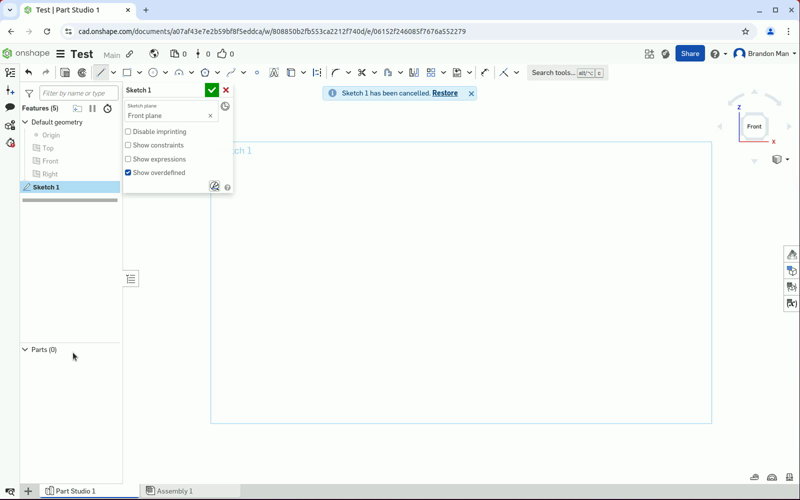
mouse_move(450, 306)
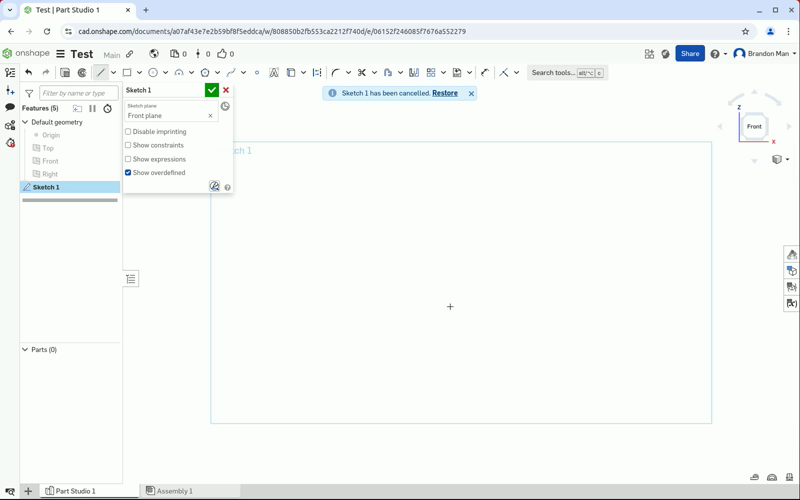
click(450, 306)
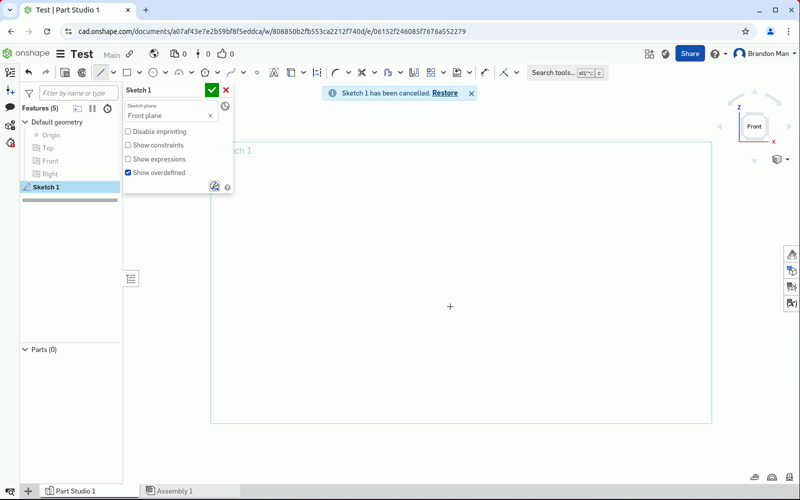
key_up(shift)
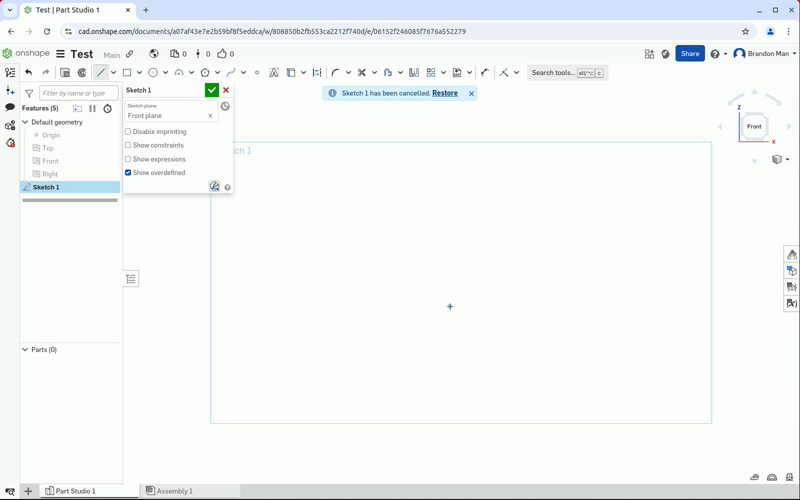
key_down(shift)
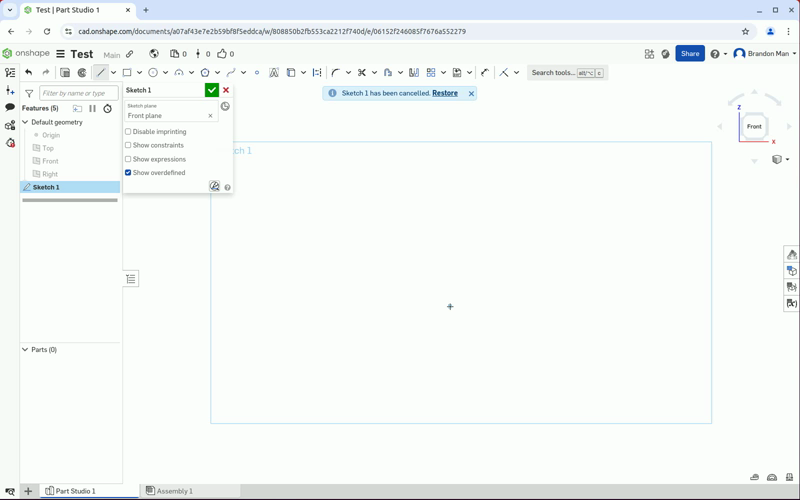
mouse_move(551, 306)
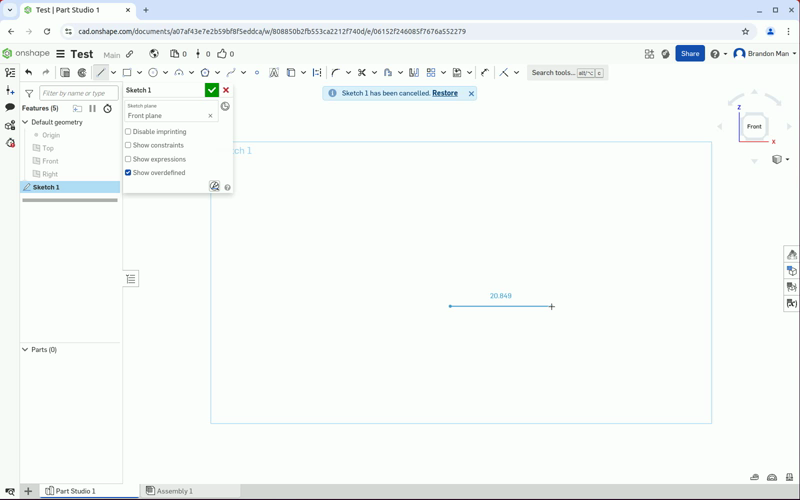
click(551, 306)
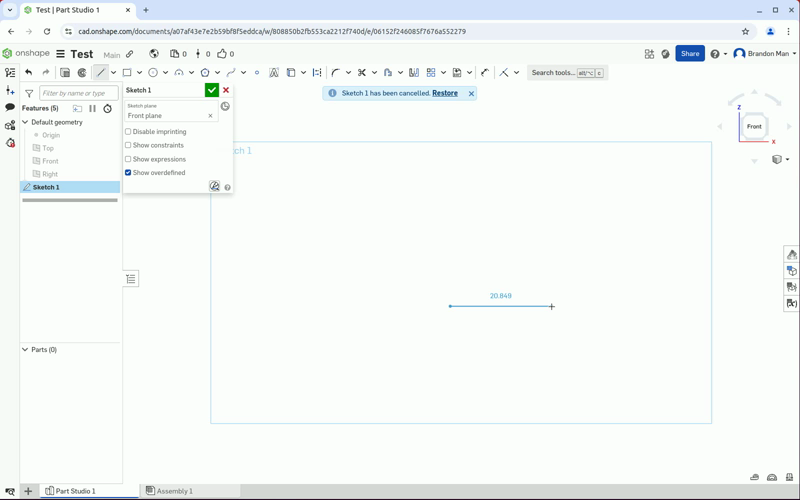
key_up(shift)
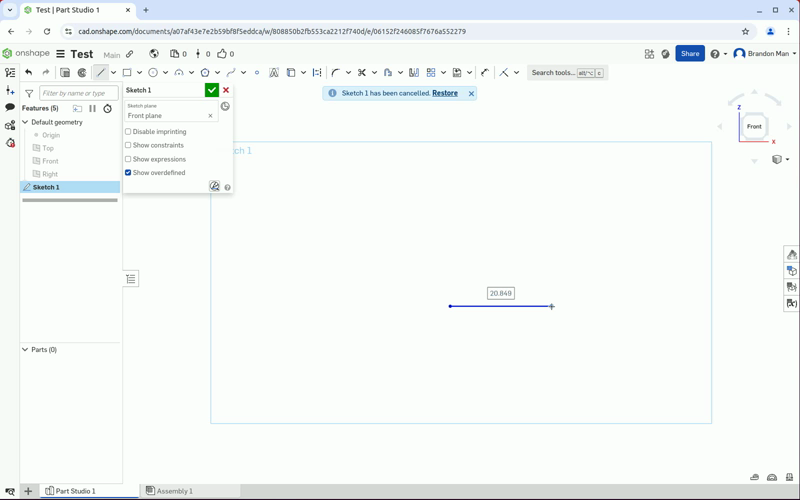
key_down(shift)
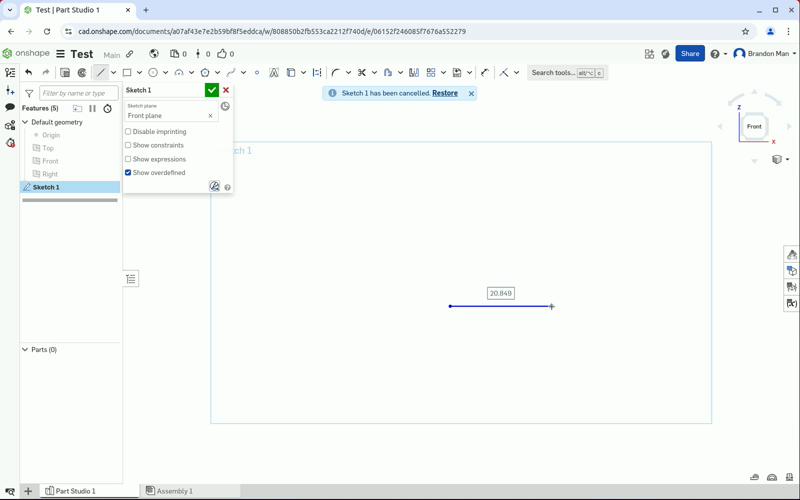
mouse_move(551, 170)
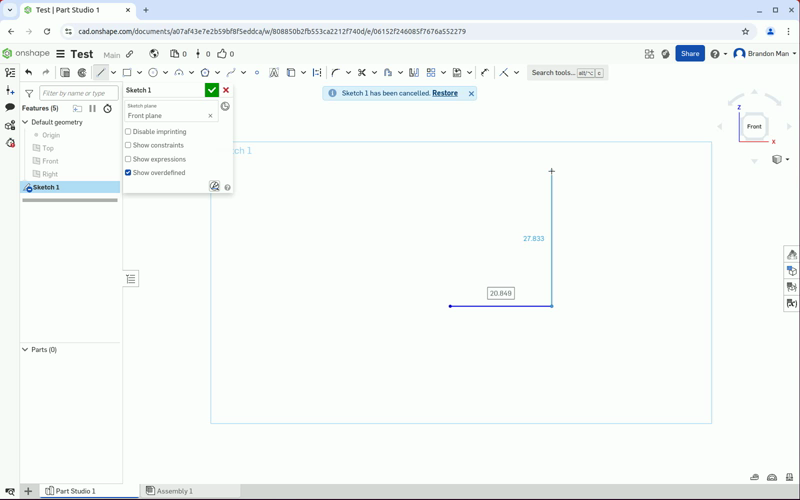
click(551, 170)
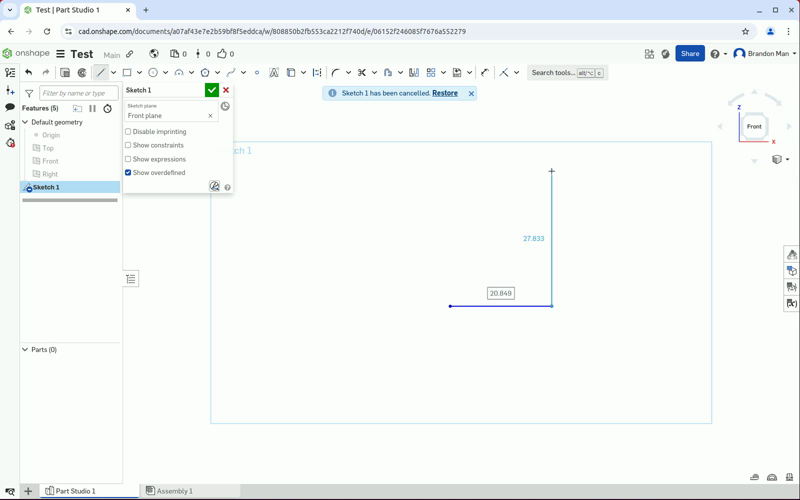
key_up(shift)
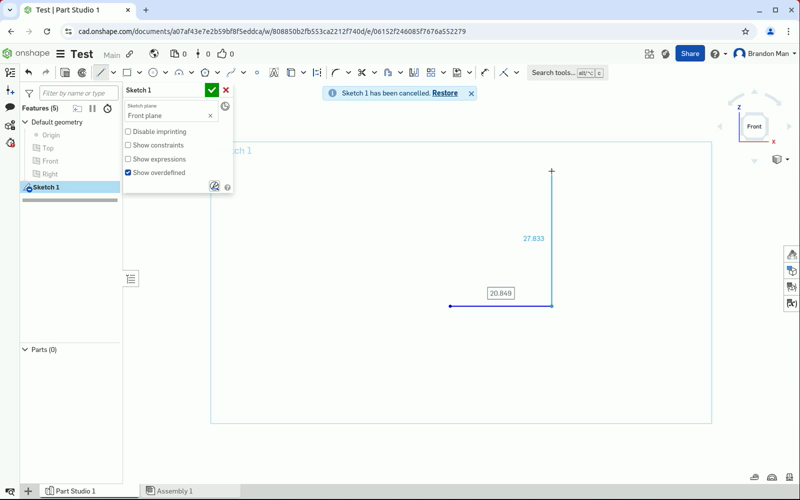
key_down(shift)
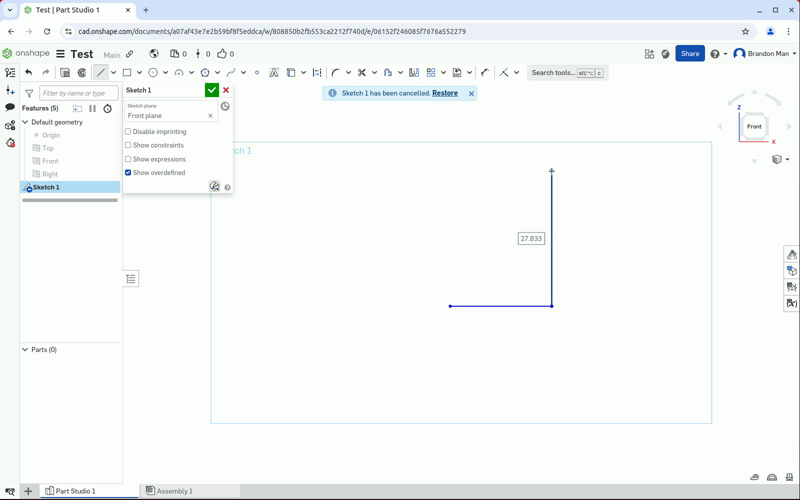
mouse_move(450, 170)
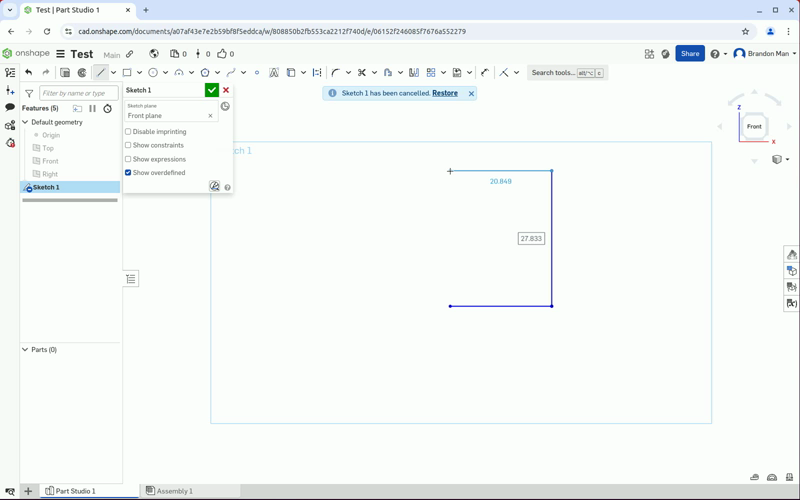
click(450, 170)
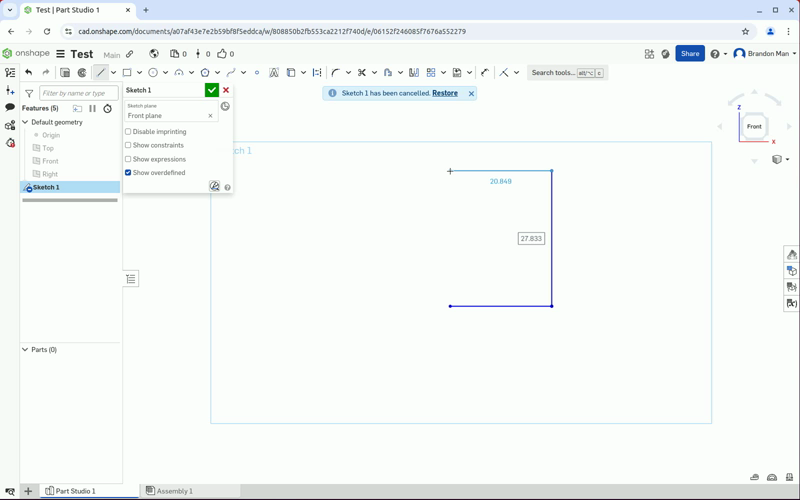
key_up(shift)
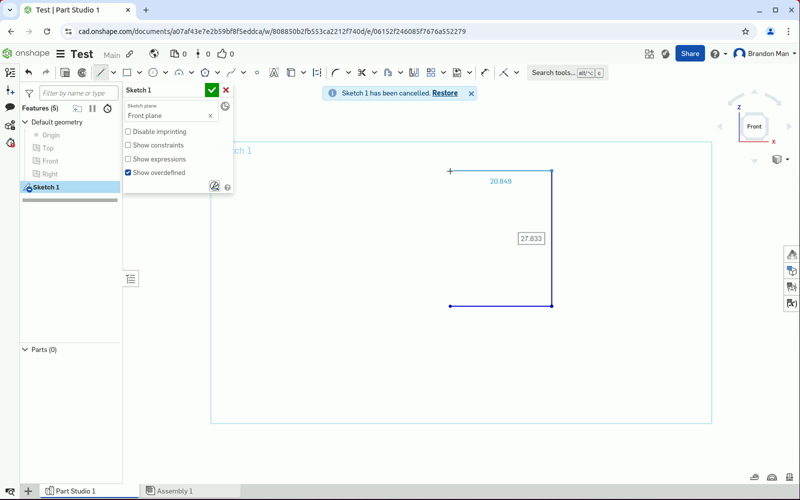
key_down(shift)
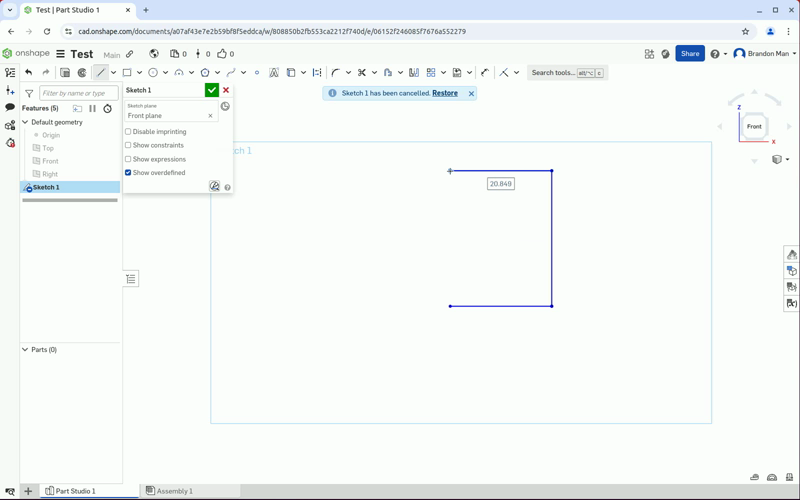
mouse_move(450, 306)
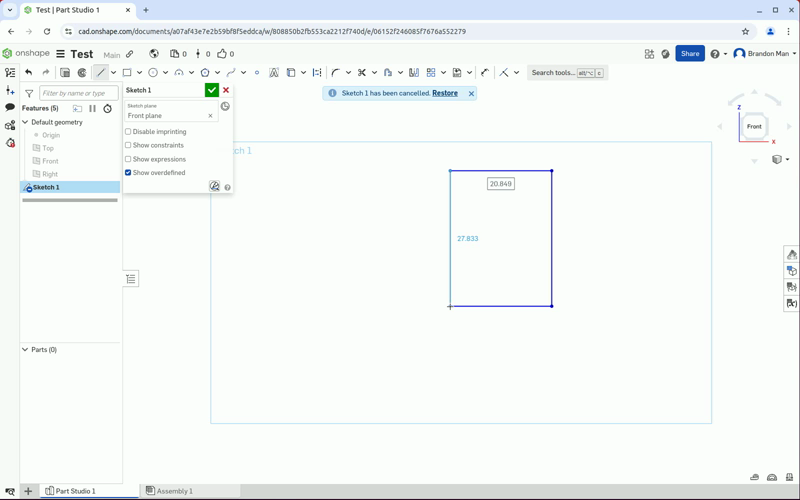
key_up(shift)
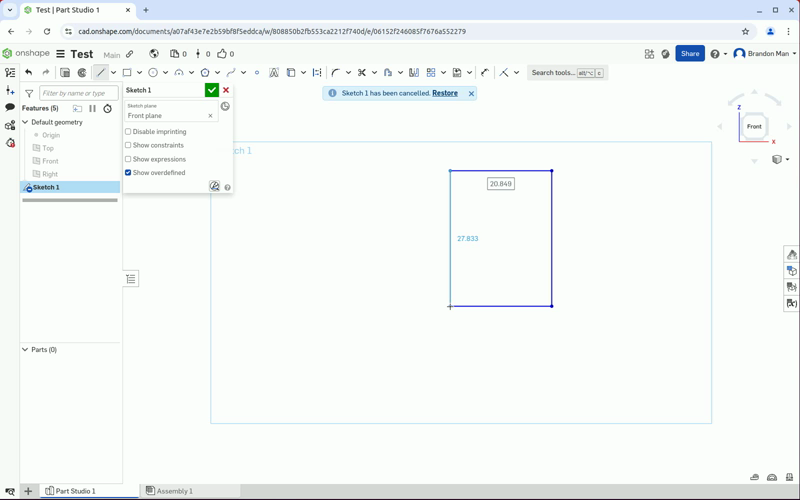
click(450, 306)
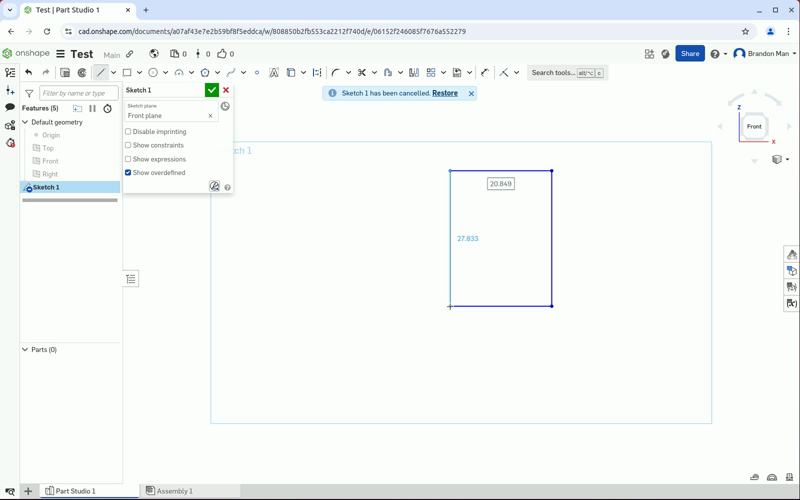
key(esc)
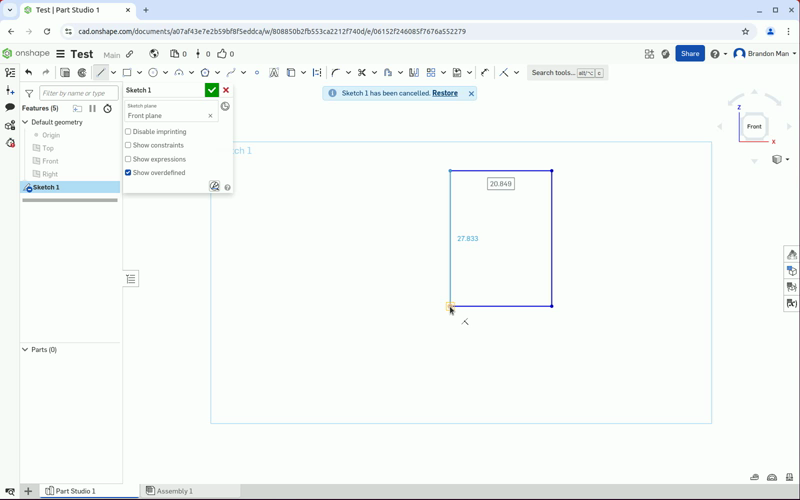
mouse_move(502, 212)
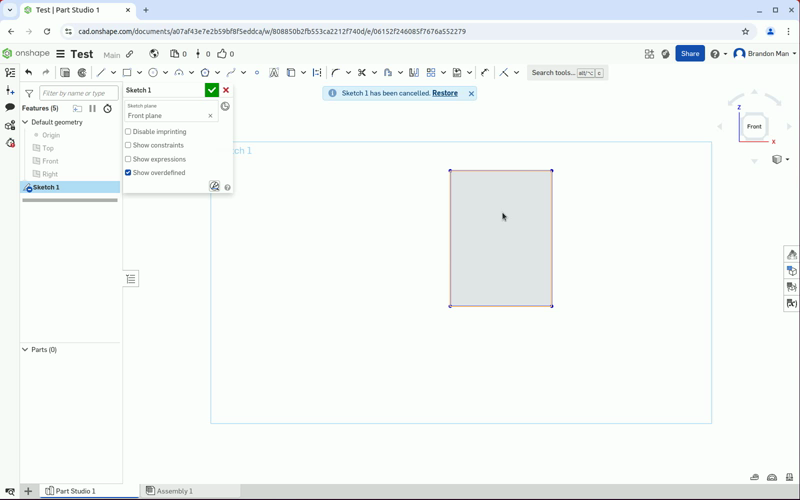
click(502, 212)
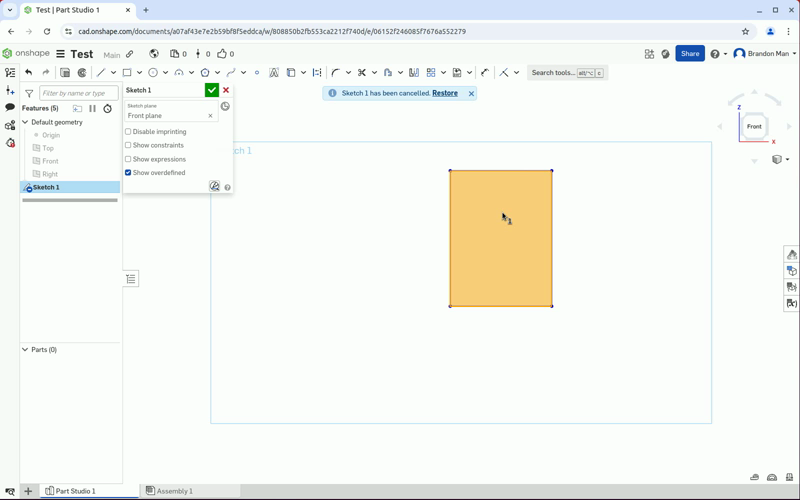
mouse_move(73, 352)
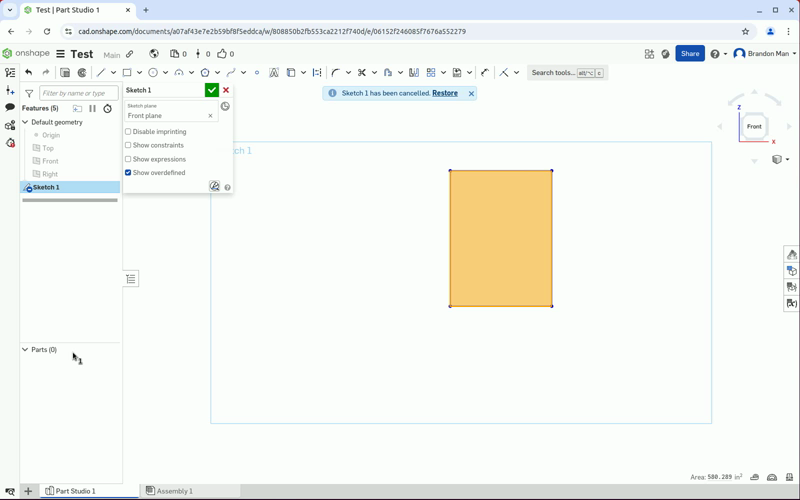
key(shift+y)
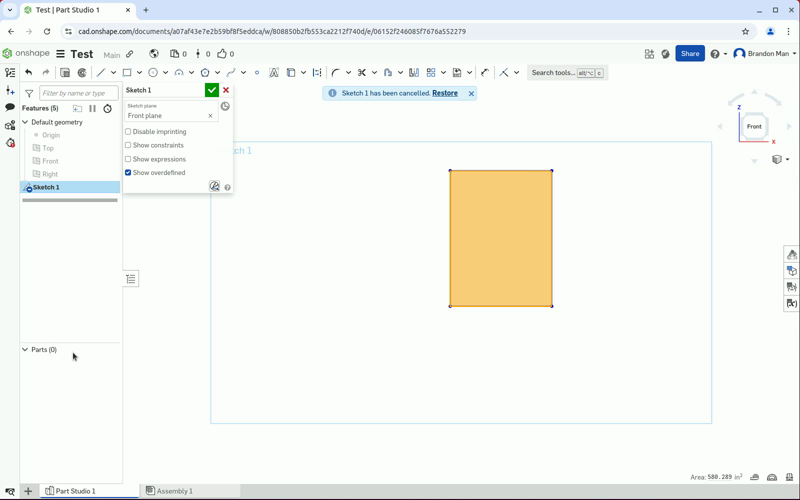
key(shift+e)
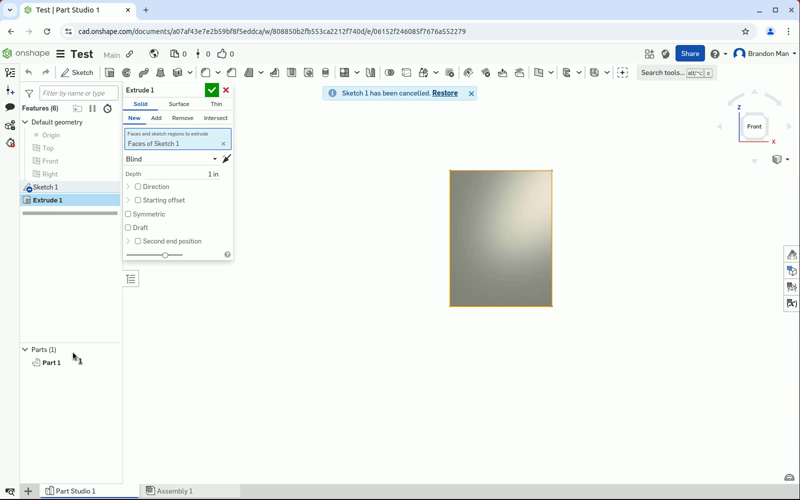
mouse_move(143, 106)
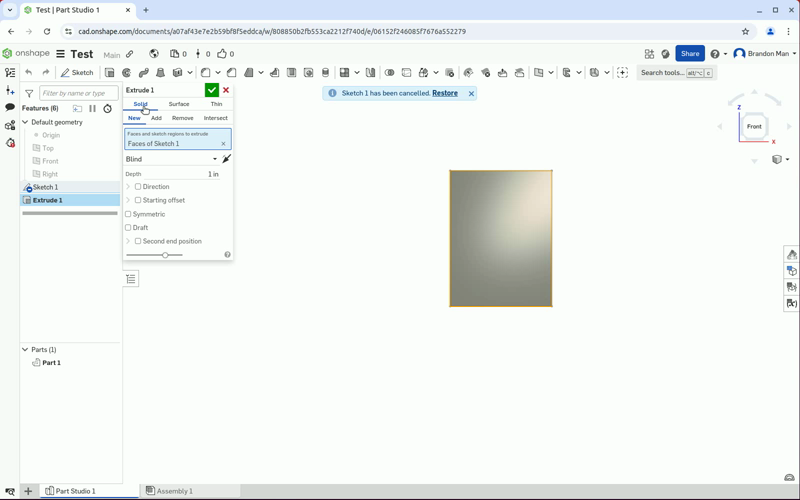
click(143, 106)
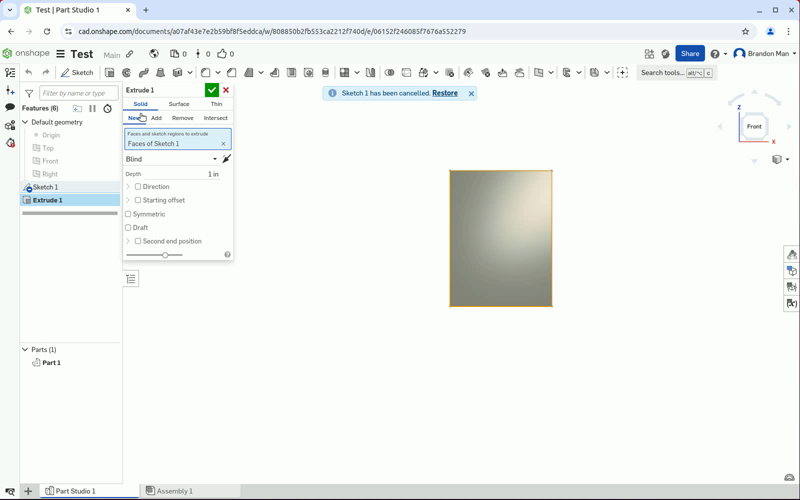
mouse_move(137, 120)
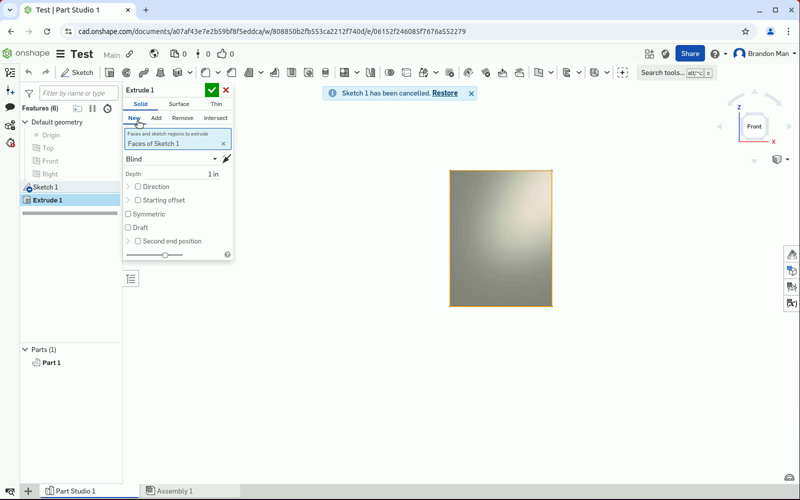
click(137, 120)
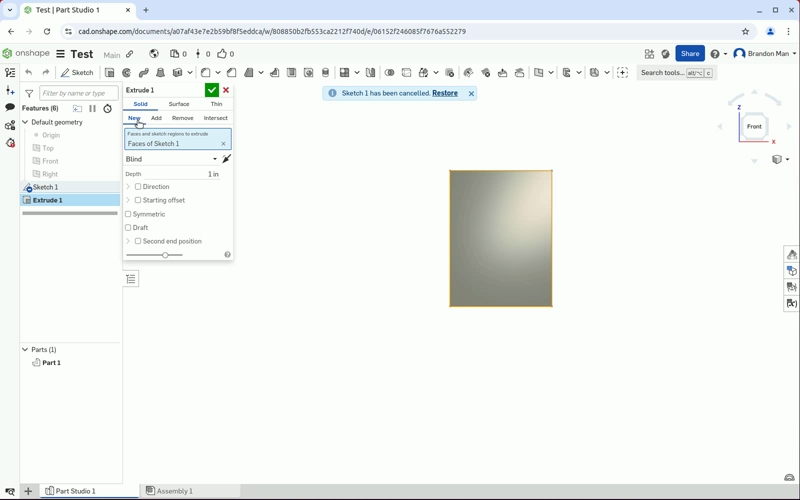
key(tab, 4)
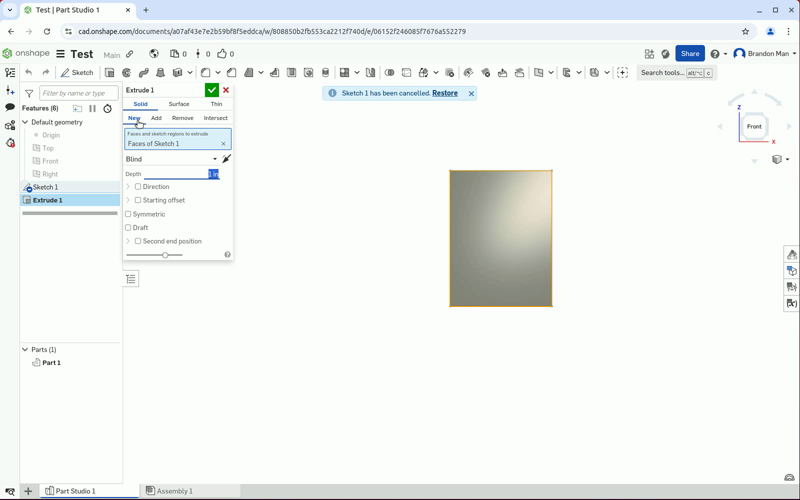
text(13.961)
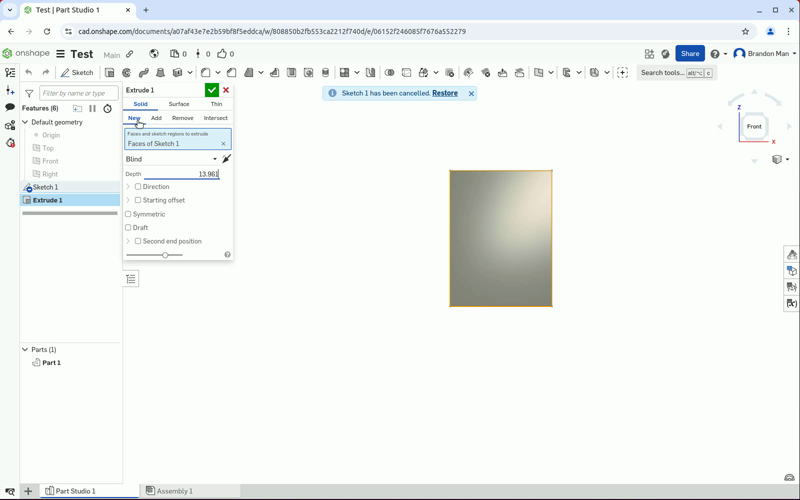
key(enter)
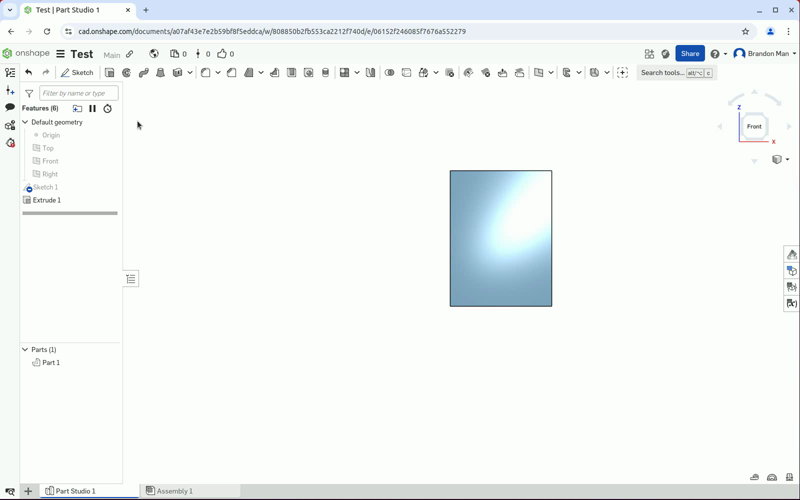
key(shift+h)
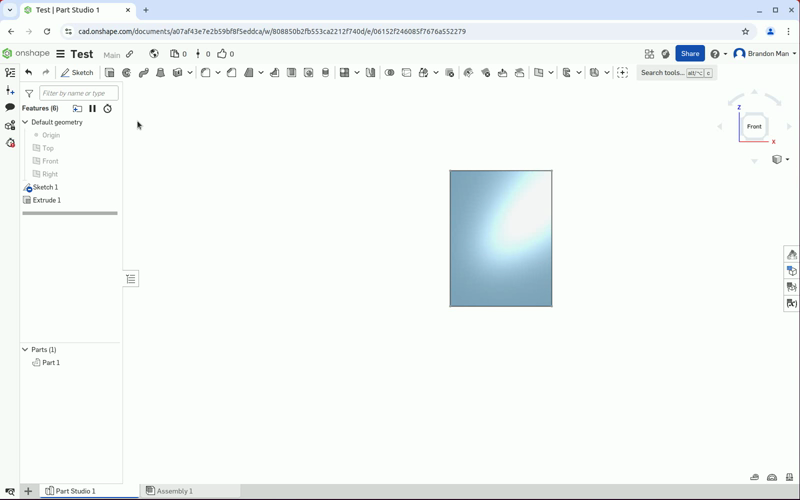
key(shift+h)
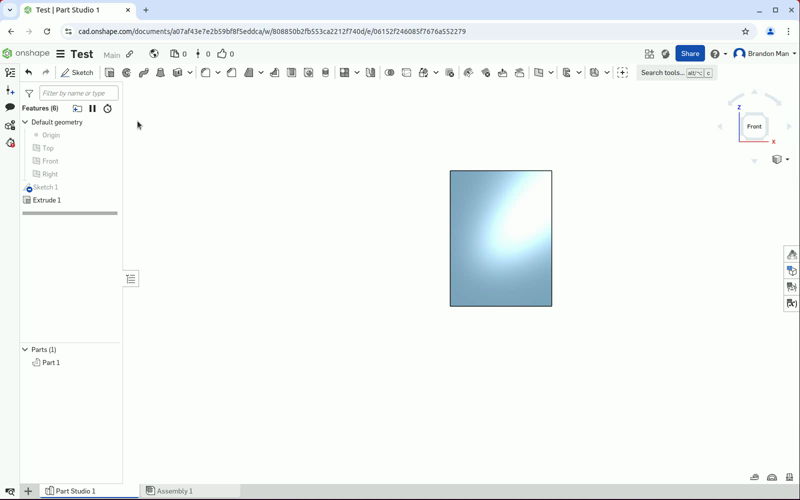
mouse_move(73, 189)
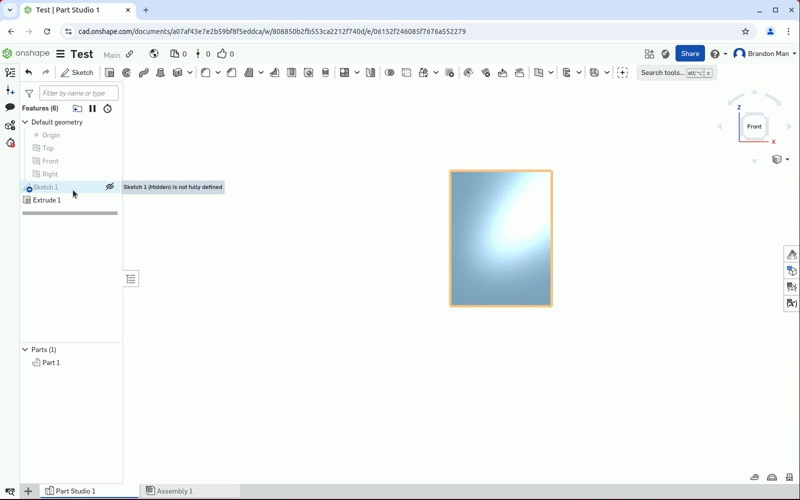
click(73, 189)
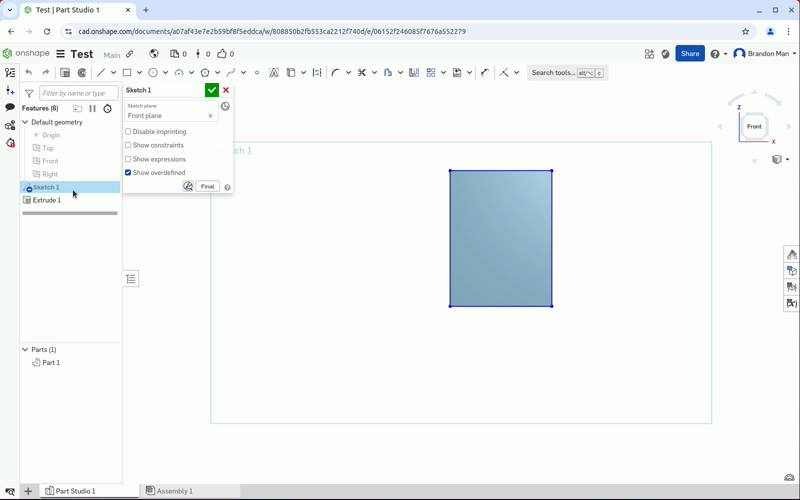
mouse_move(229, 92)
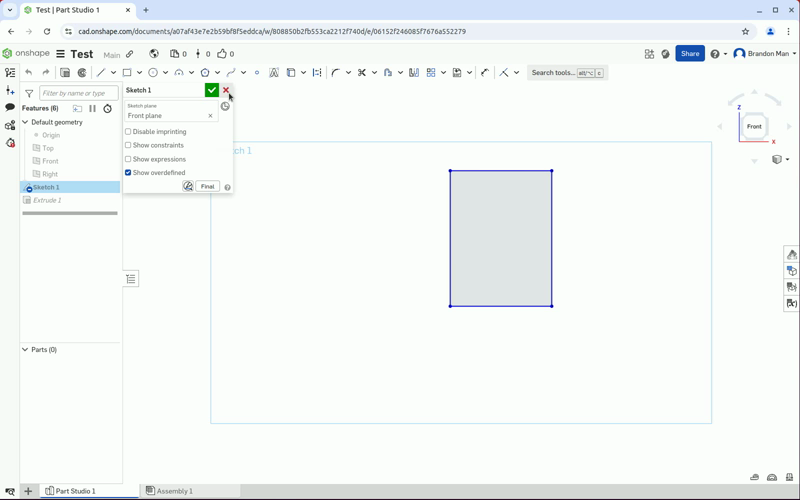
click(229, 92)
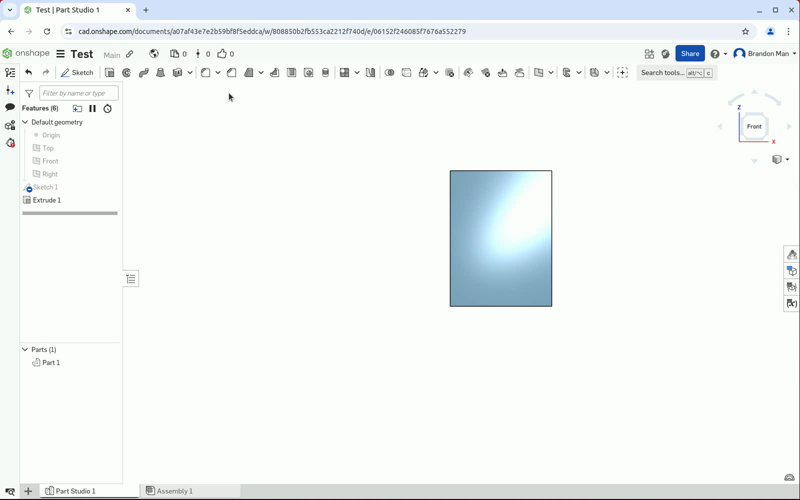
mouse_move(73, 352)
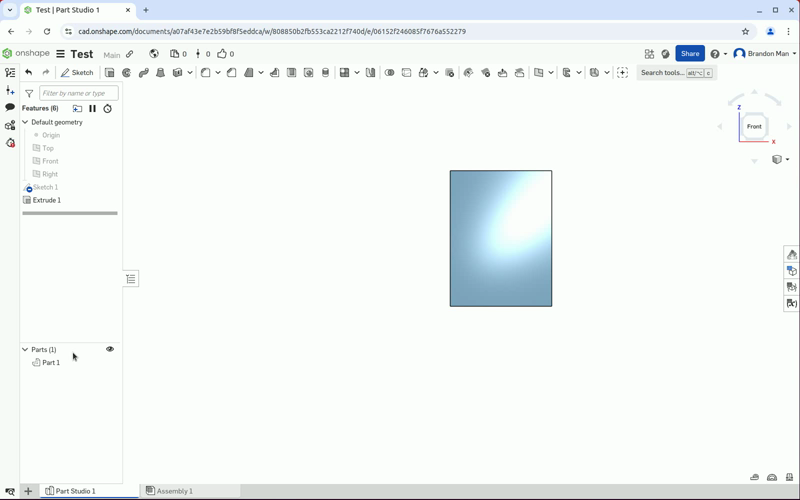
key(y)
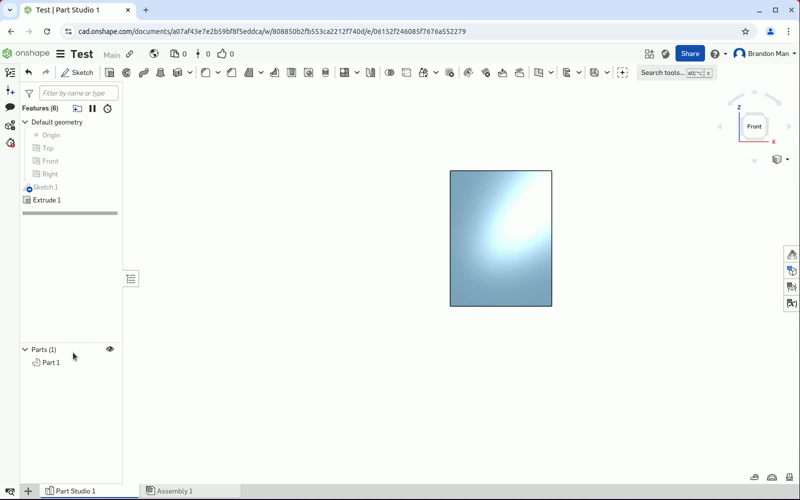
key(shift+p)
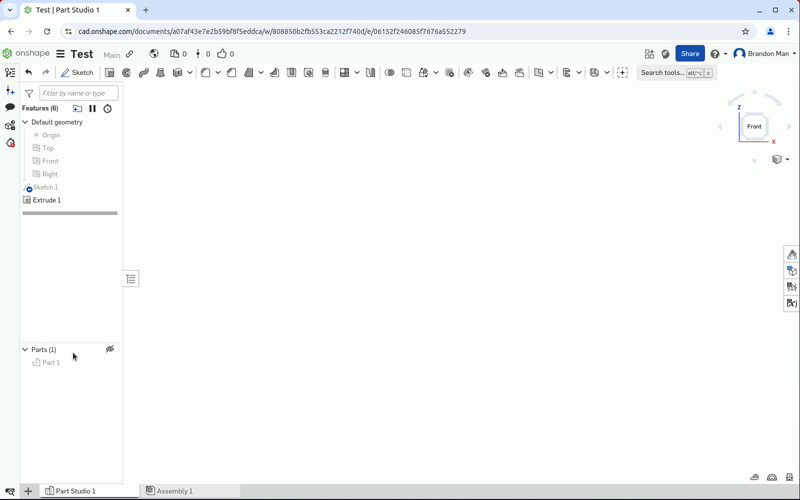
key(space)
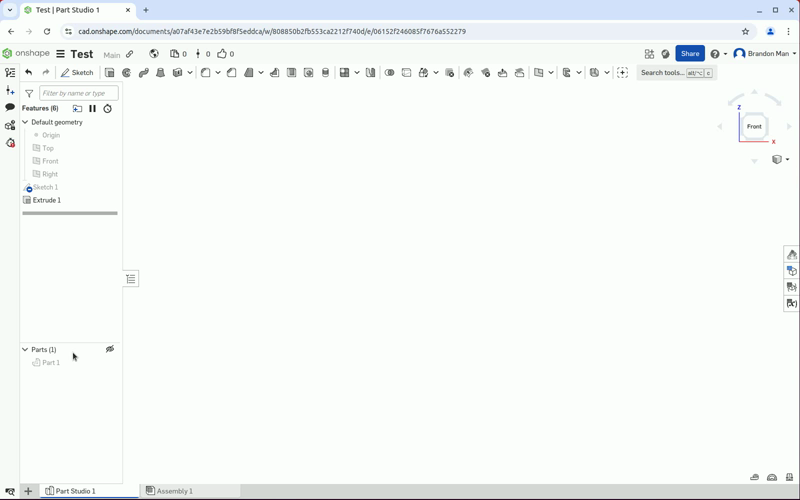
key_down(shift)
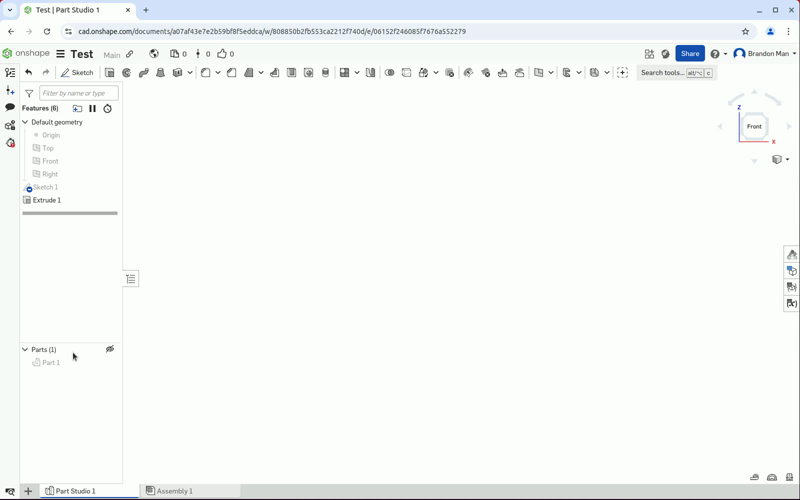
key(left)
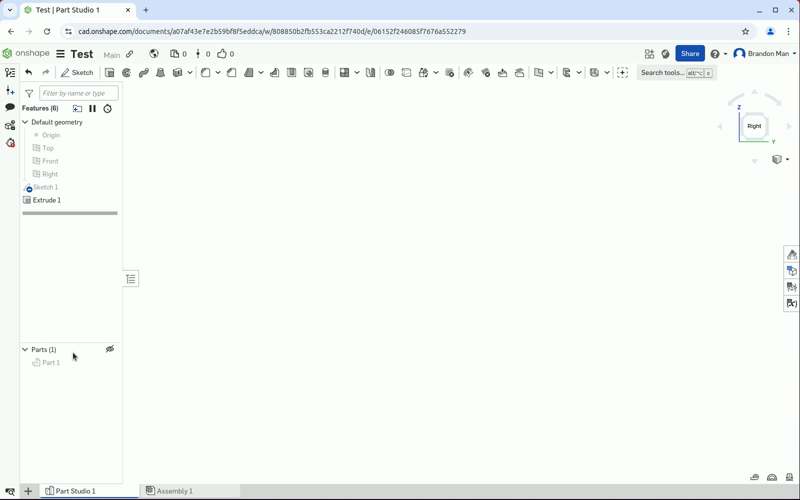
key_up(shift)
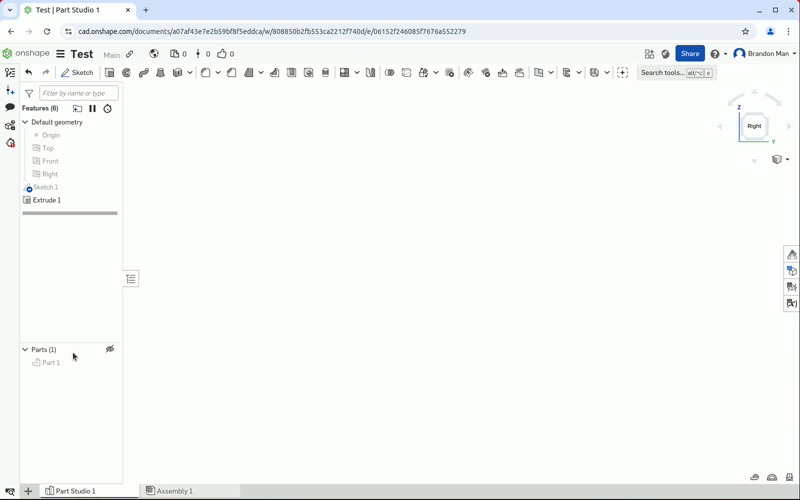
mouse_move(73, 352)
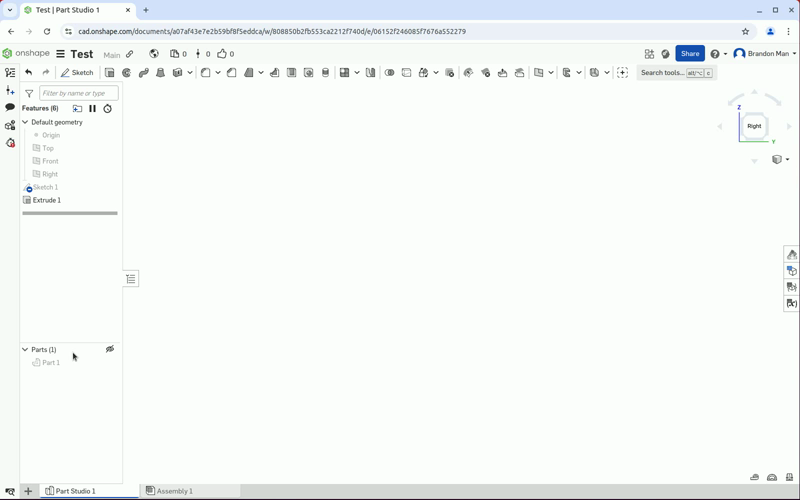
key(shift+y)
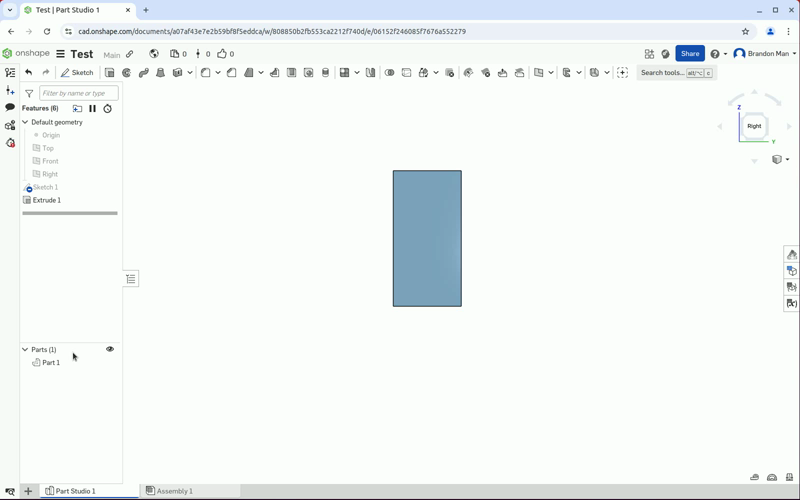
mouse_move(541, 75)
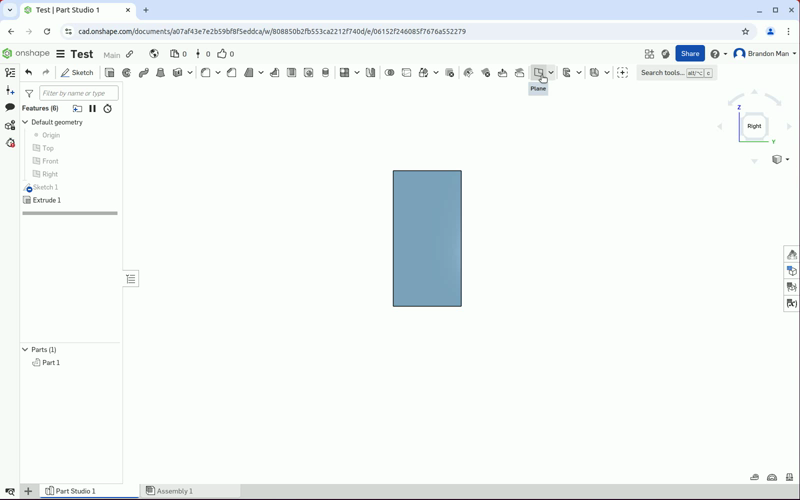
click(541, 75)
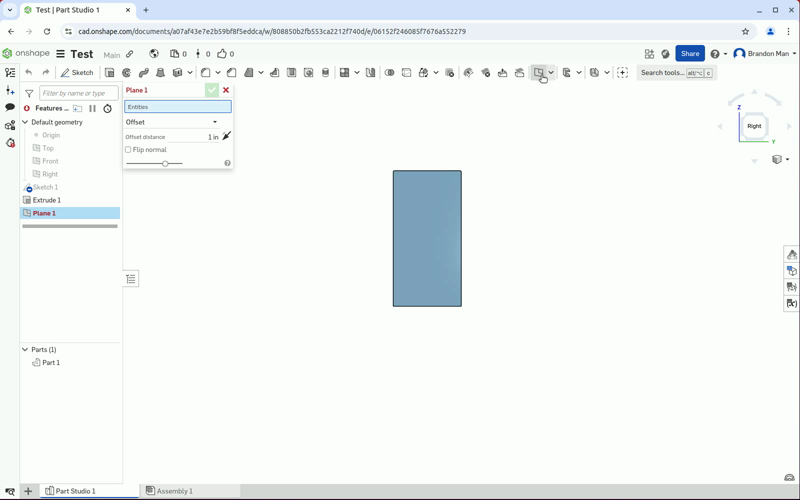
mouse_move(73, 176)
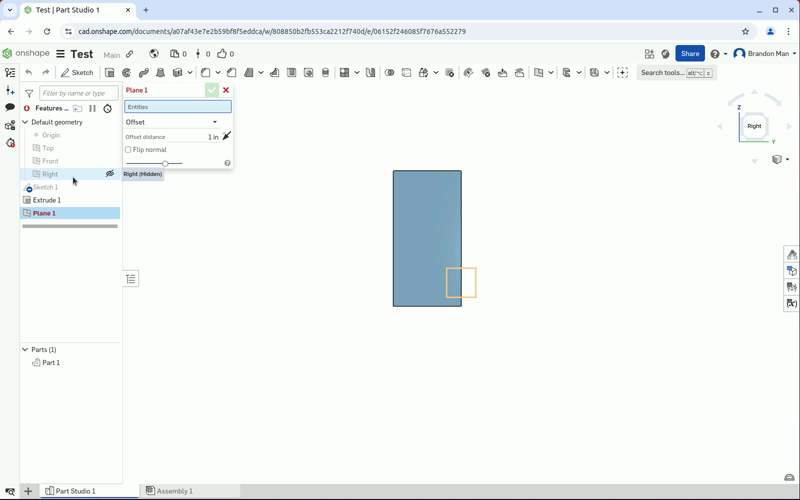
click(73, 176)
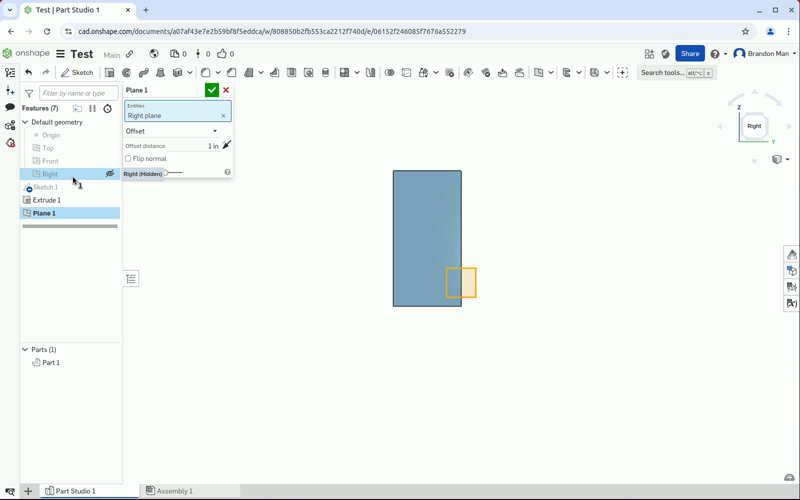
key(tab, 2)
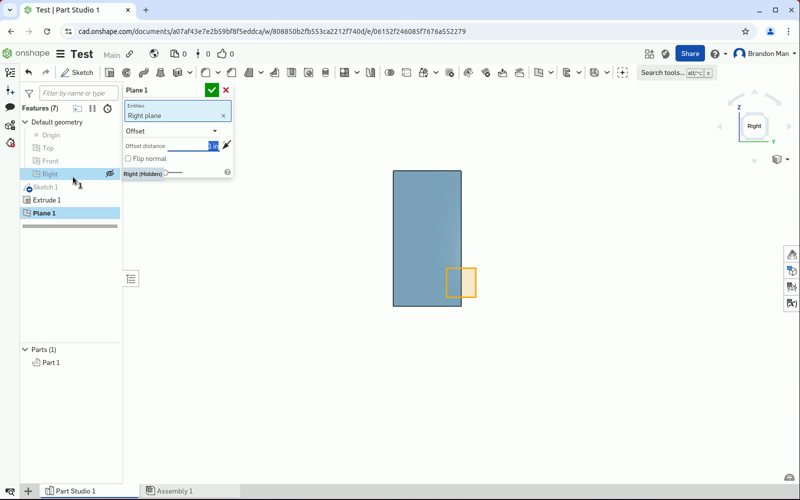
text(18.764)
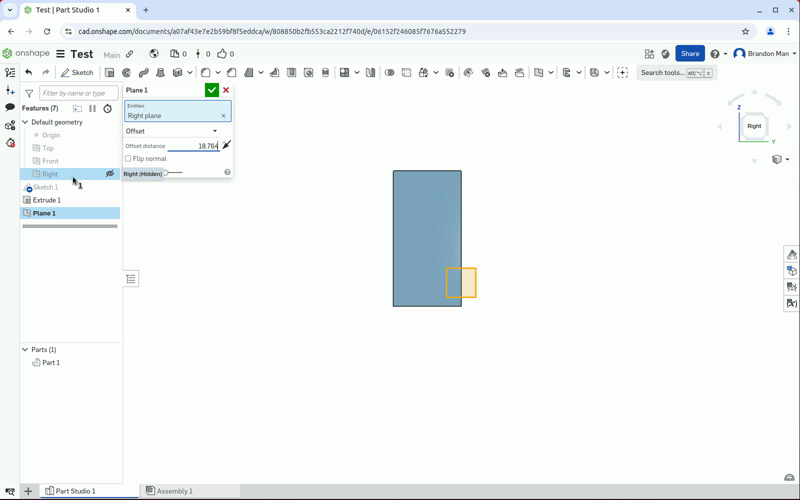
key(enter, 2)
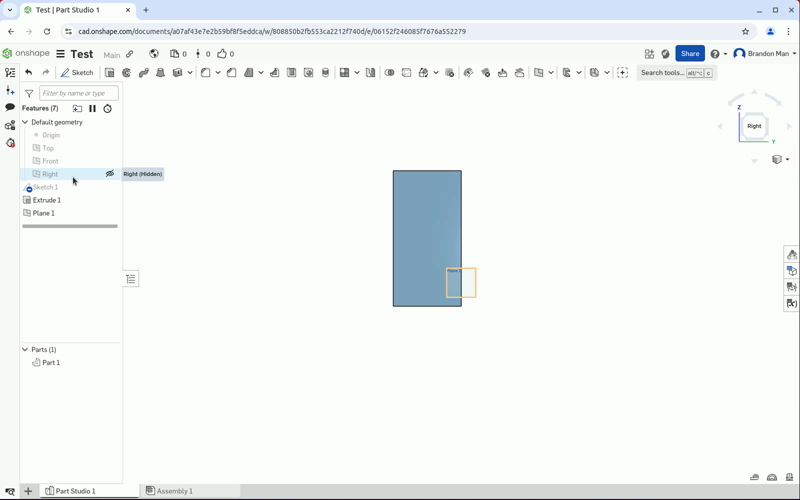
key(shift+s)
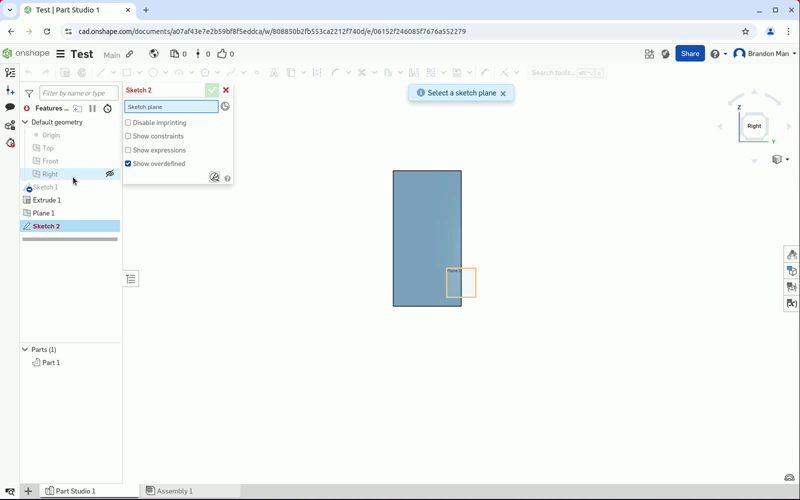
mouse_move(73, 215)
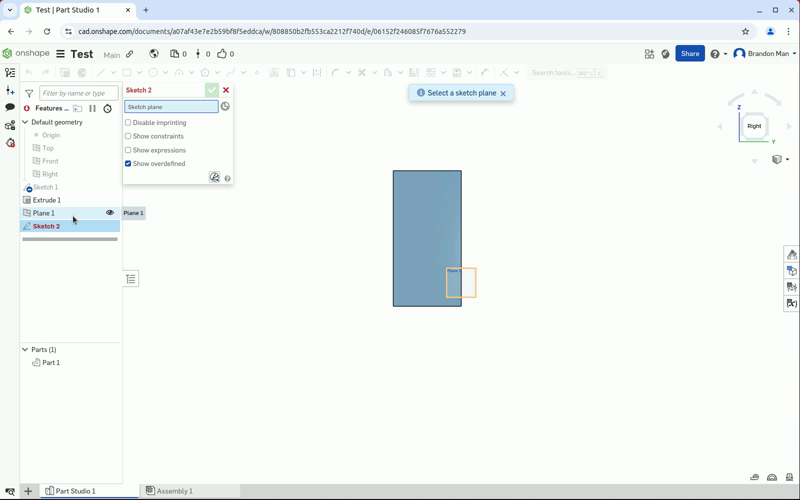
click(73, 215)
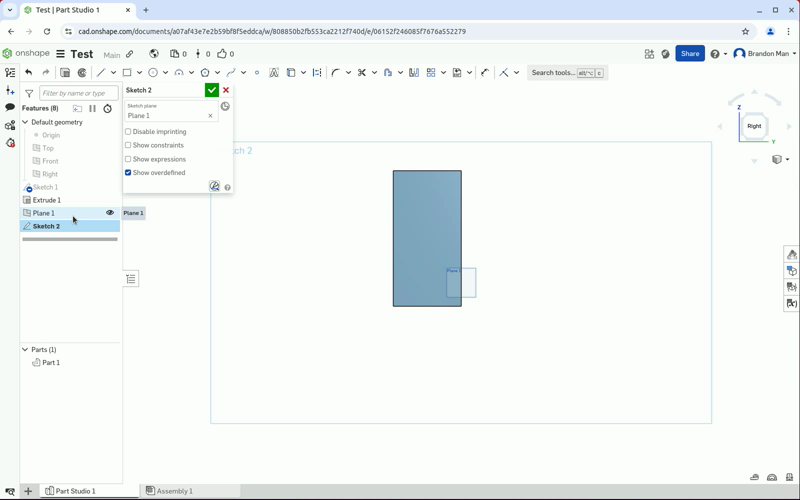
mouse_move(73, 352)
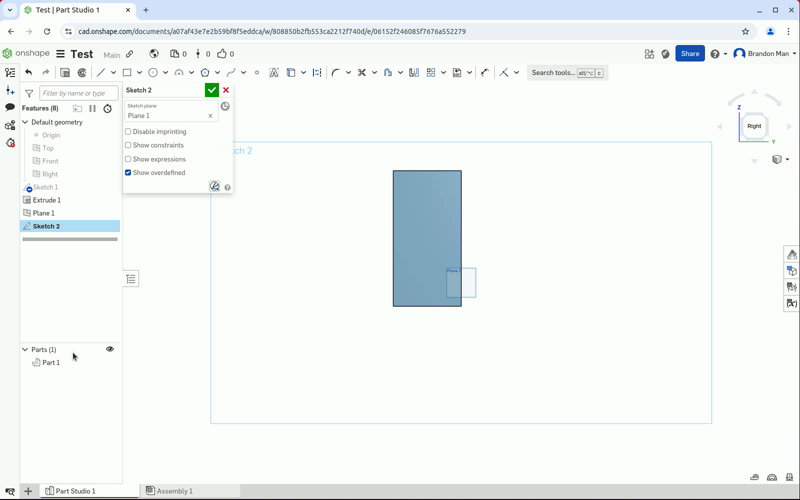
key(y)
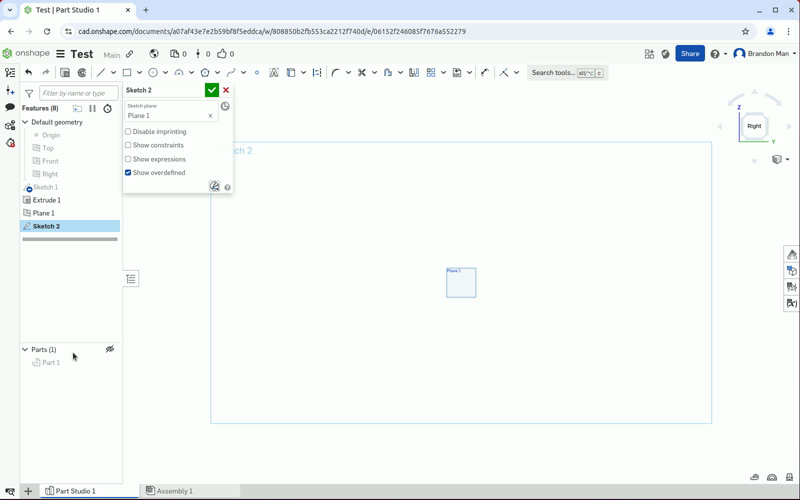
key(c)
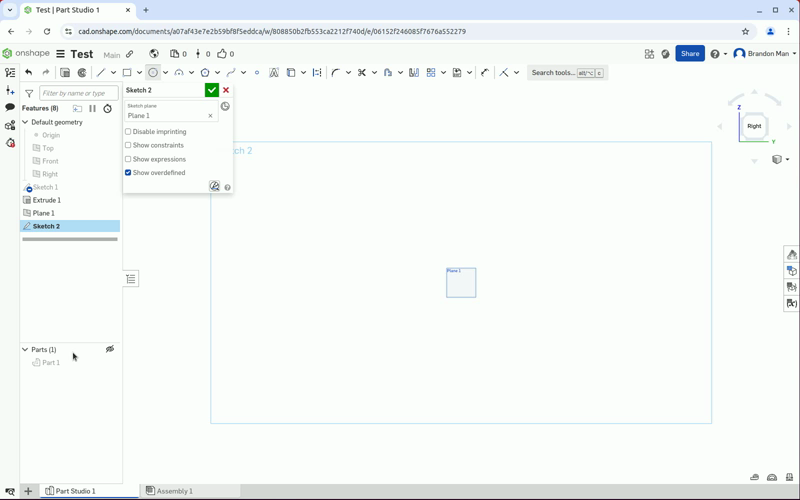
key_down(shift)
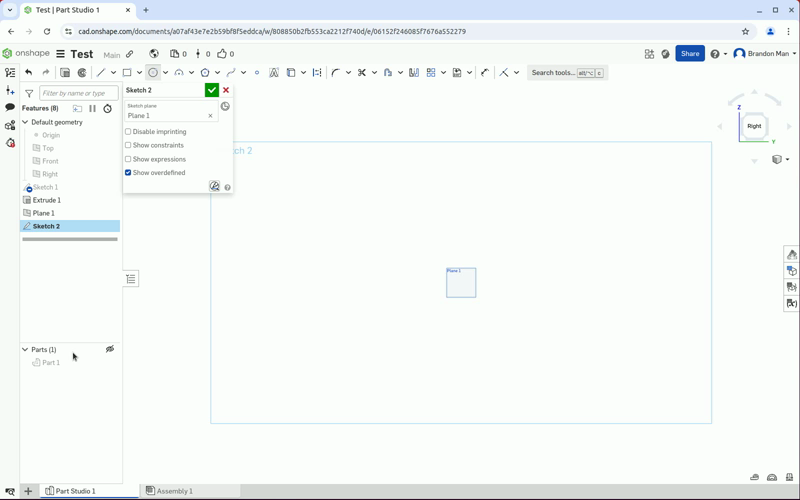
mouse_move(434, 199)
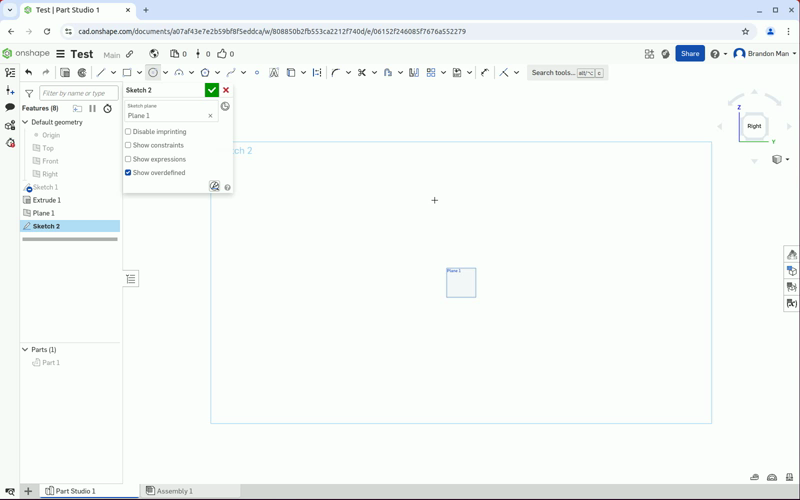
click(434, 199)
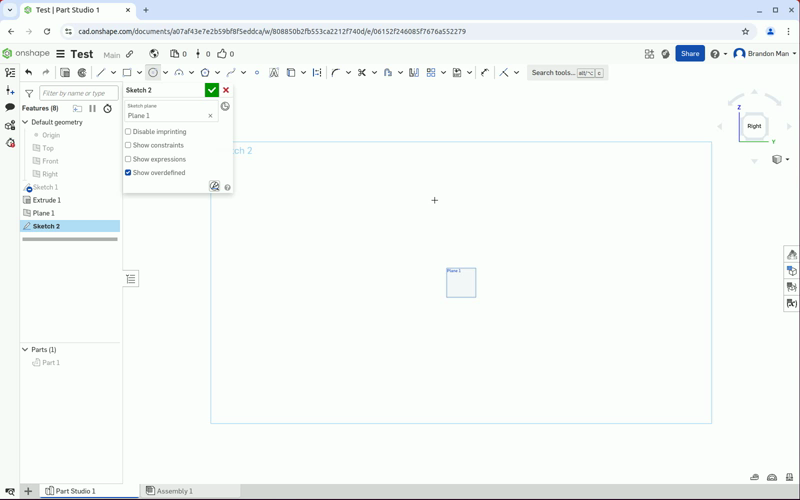
key_up(shift)
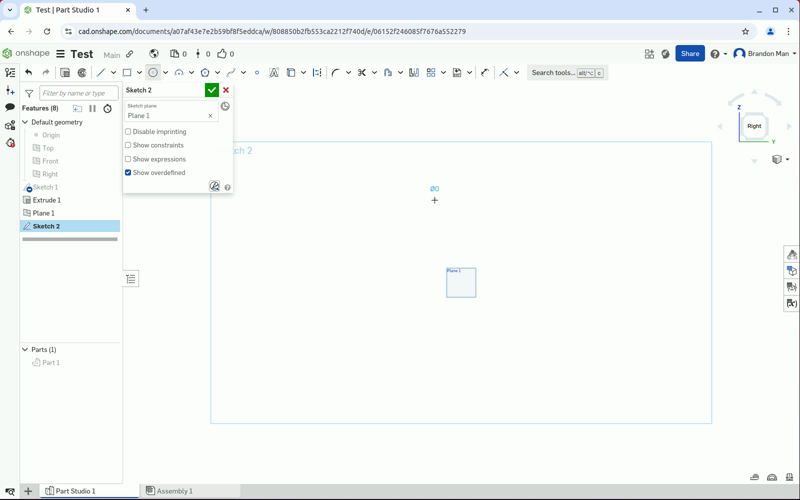
mouse_move(459, 199)
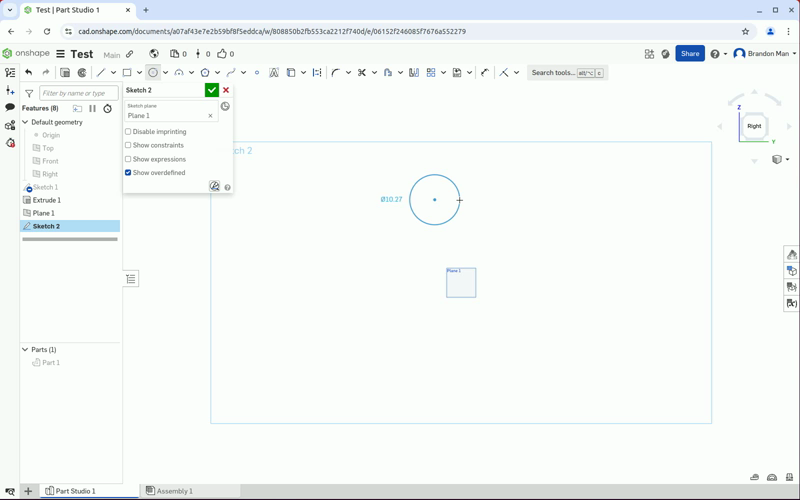
click(459, 199)
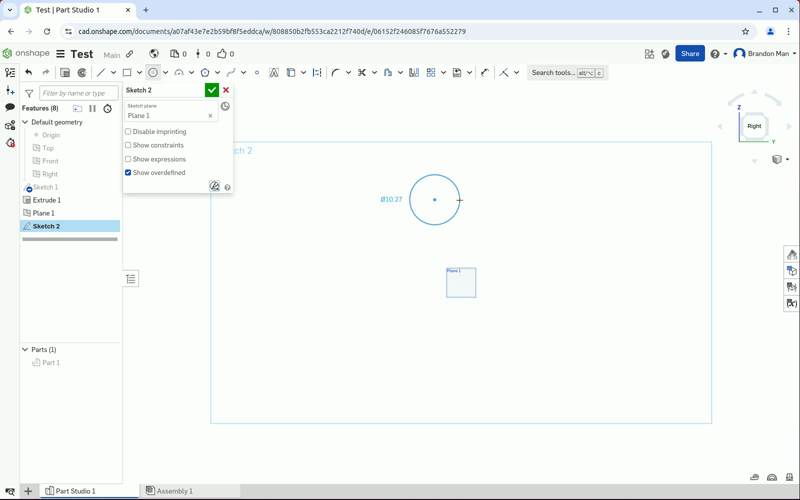
key(esc)
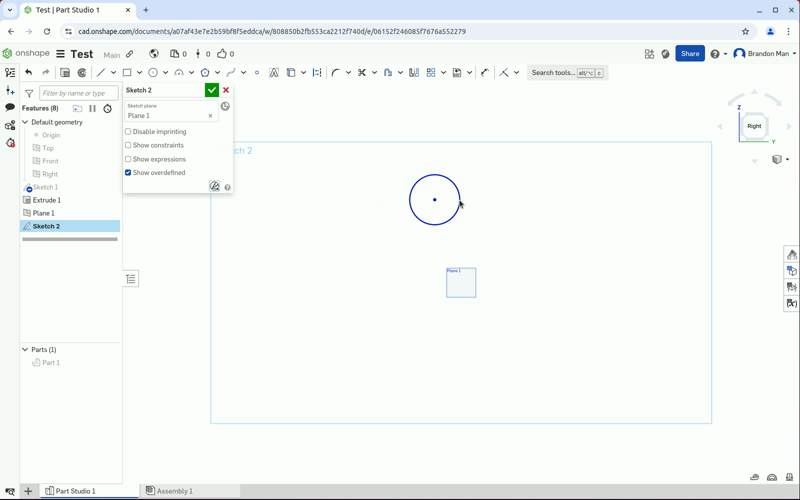
mouse_move(417, 193)
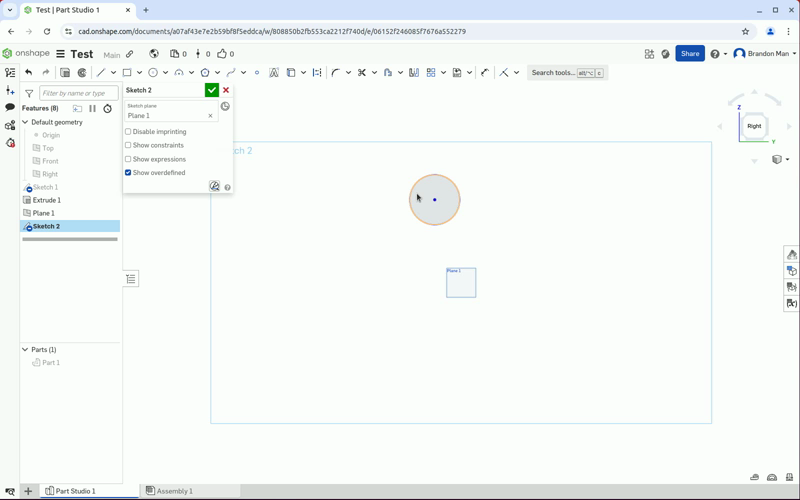
click(417, 193)
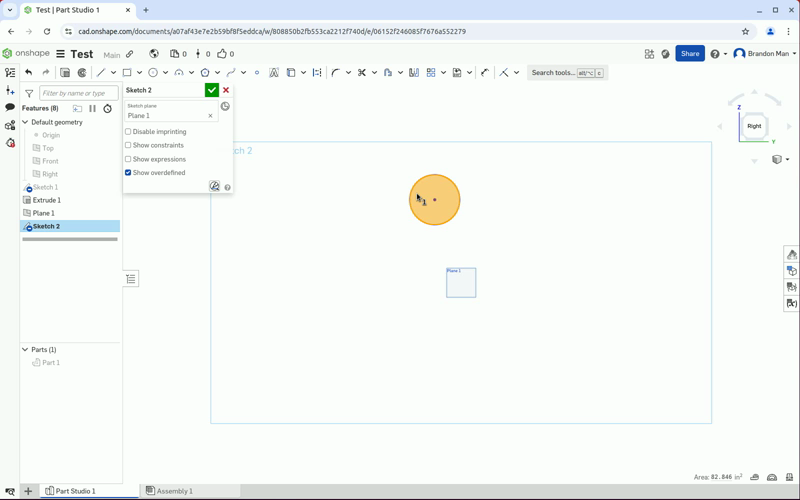
mouse_move(73, 352)
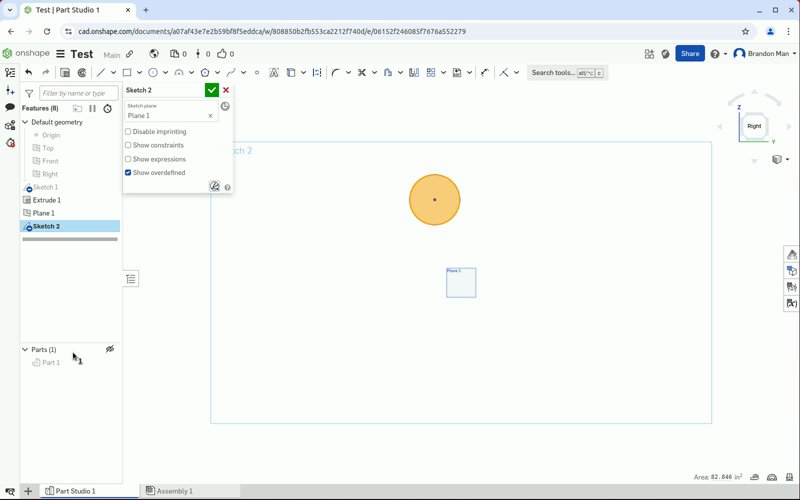
key(shift+y)
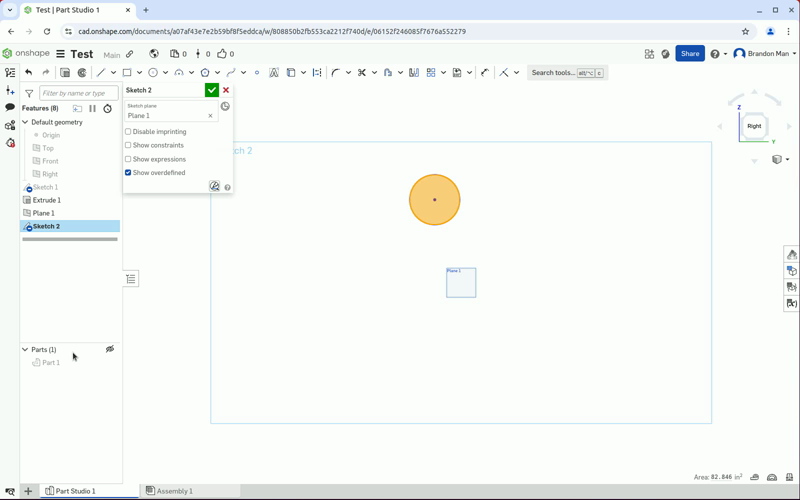
key(shift+e)
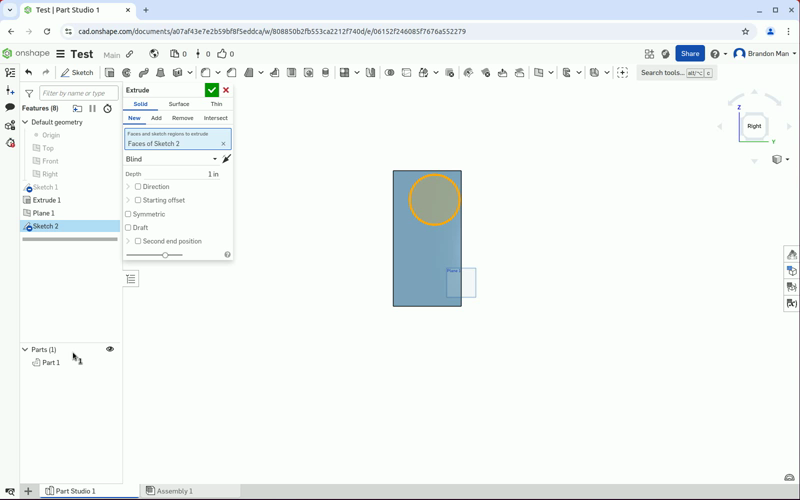
mouse_move(143, 106)
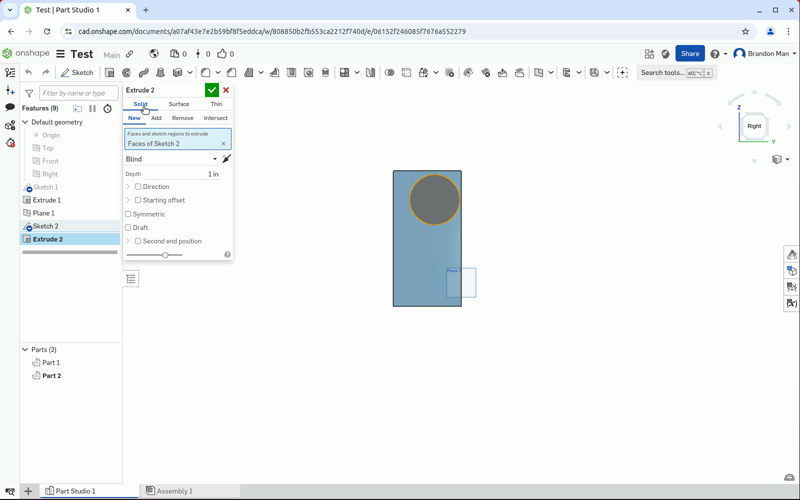
click(143, 106)
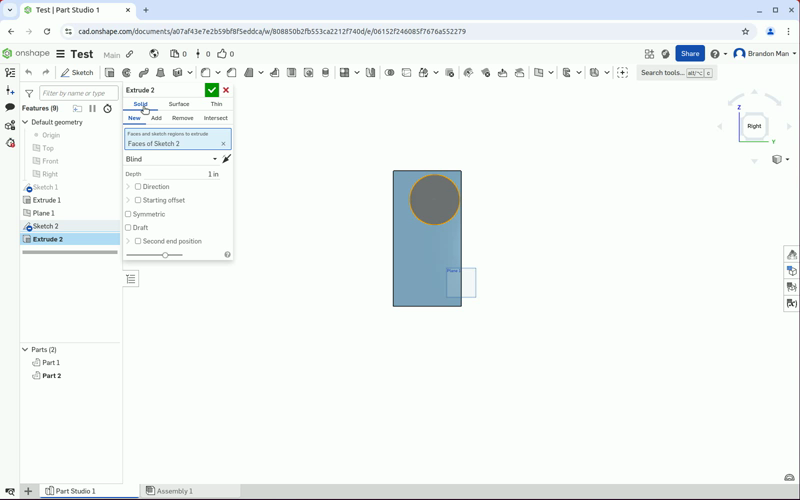
mouse_move(186, 120)
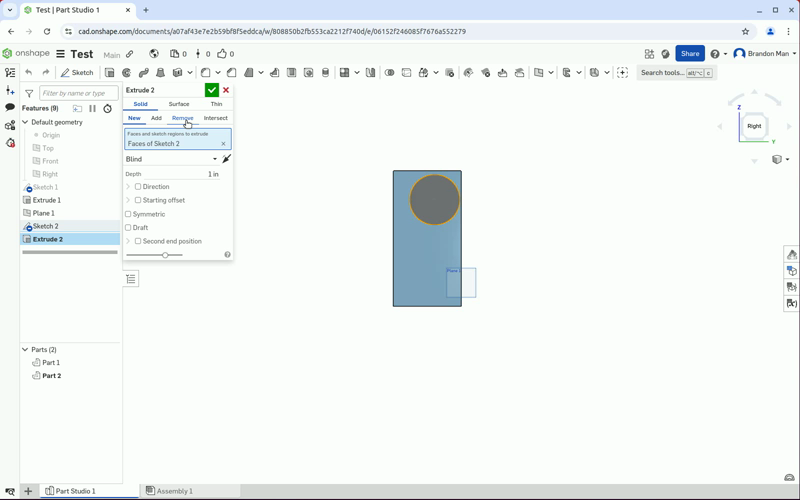
click(186, 120)
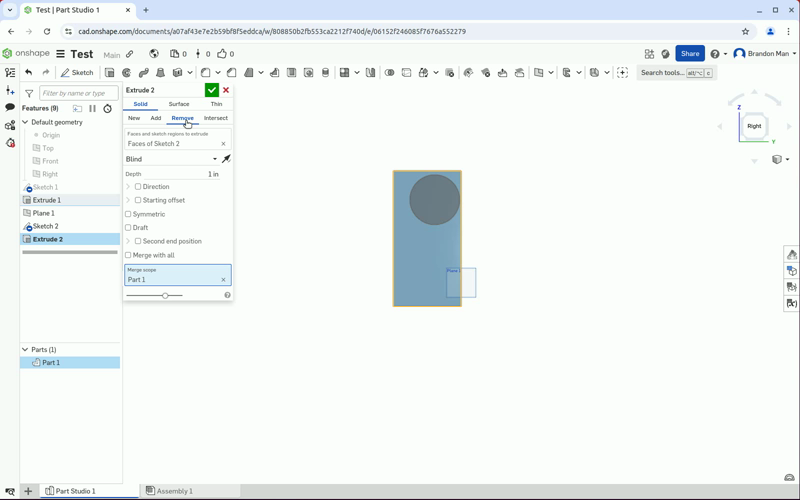
key(tab, 4)
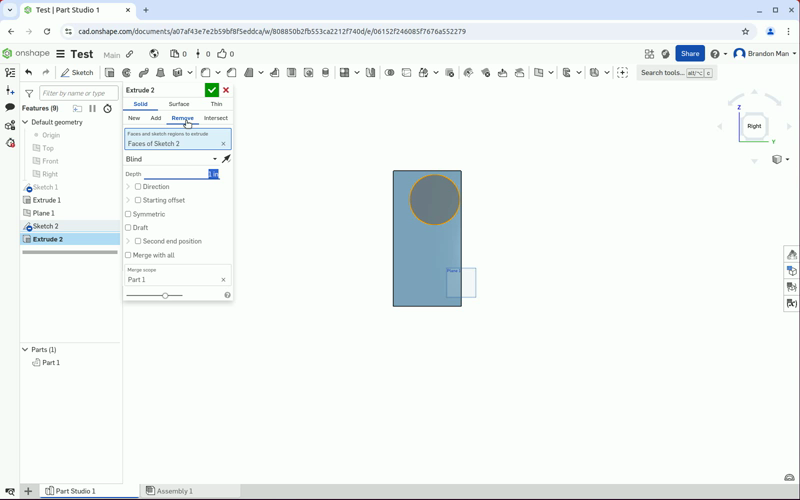
text(27.922)
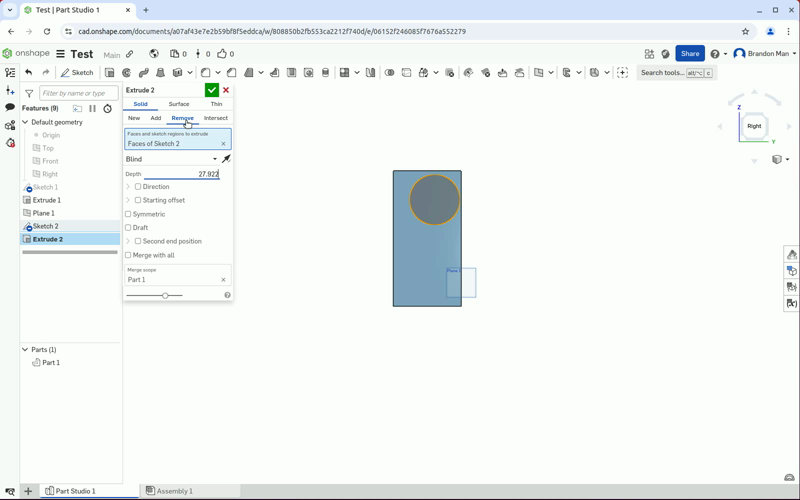
key(tab, 6)
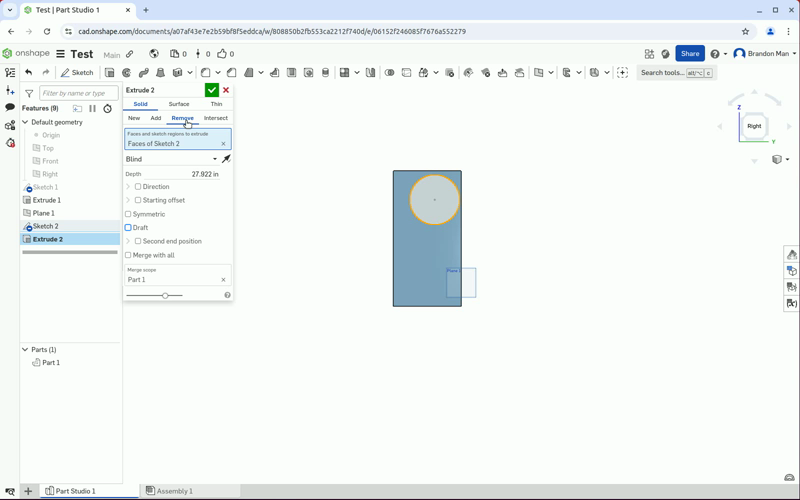
key(space)
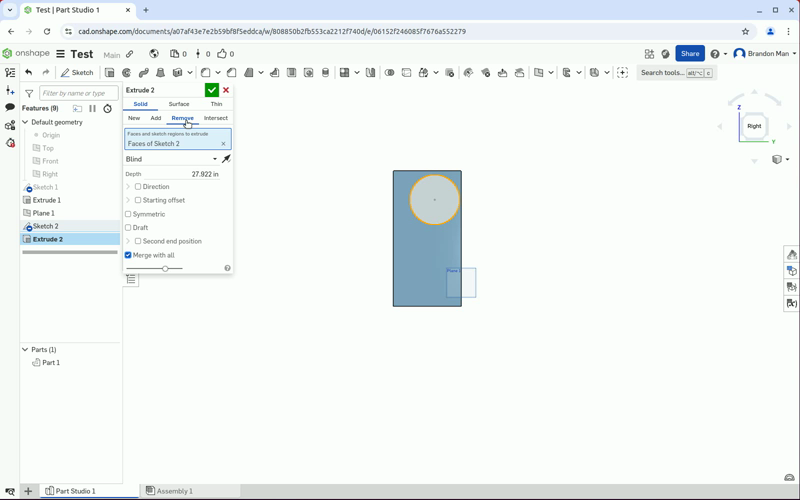
key(enter)
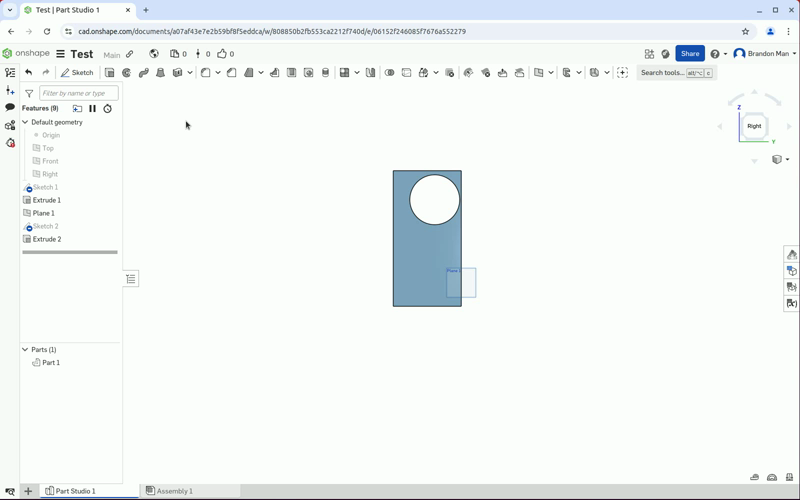
key(shift+h)
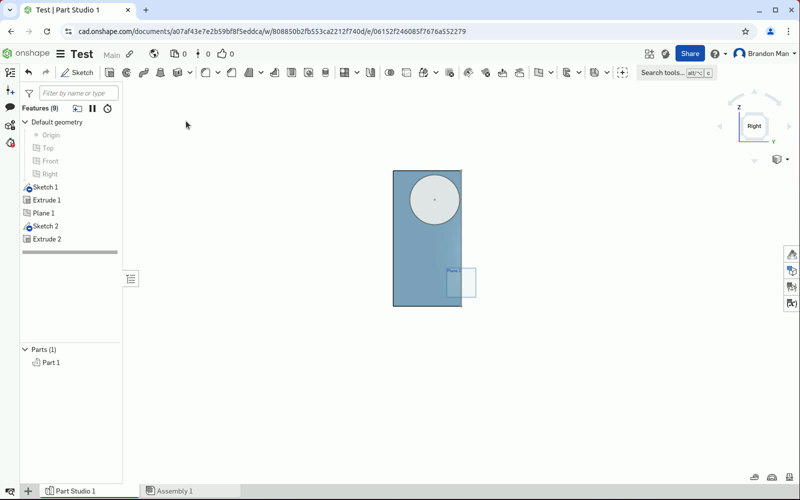
key(shift+h)
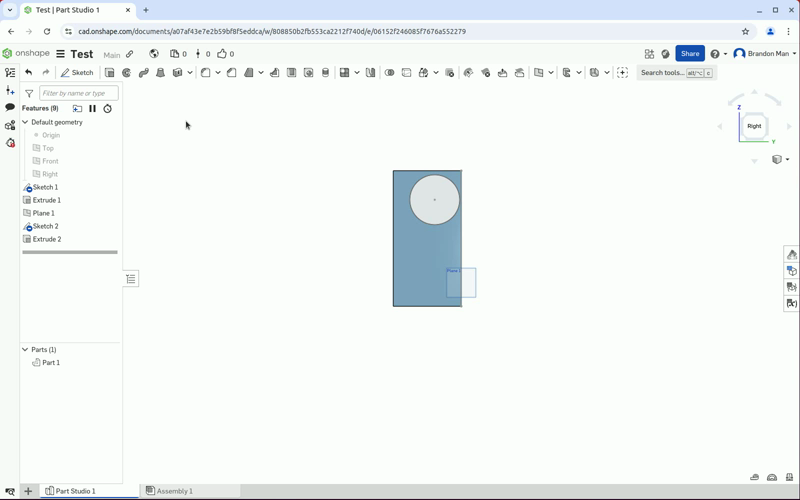
key(shift+7)
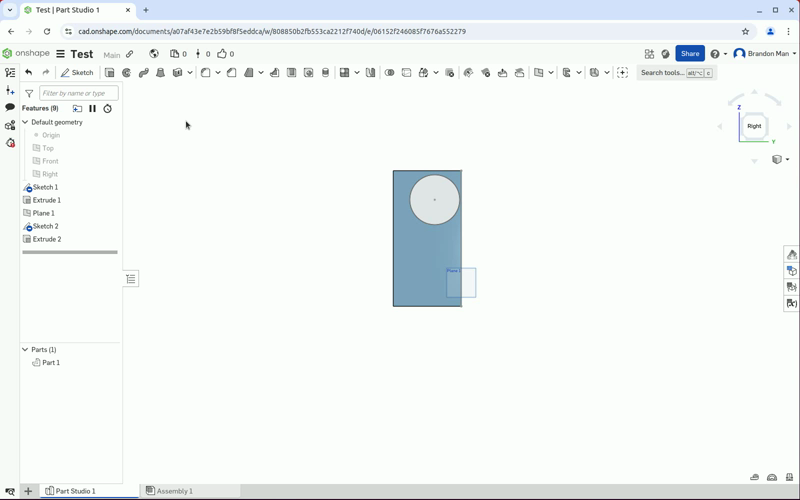
key(right, 2)
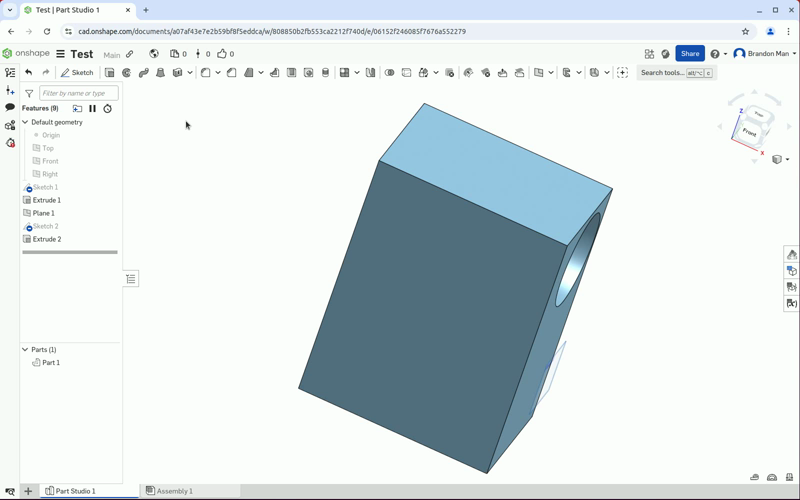
key(down, 2)
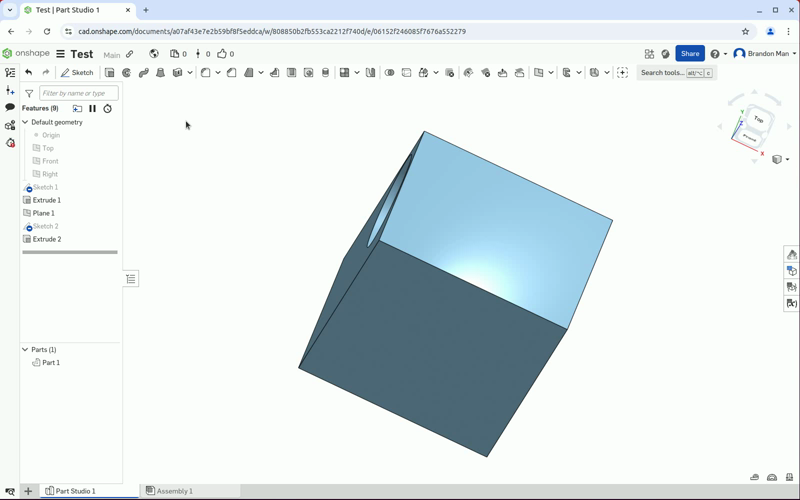
key(up, 2)
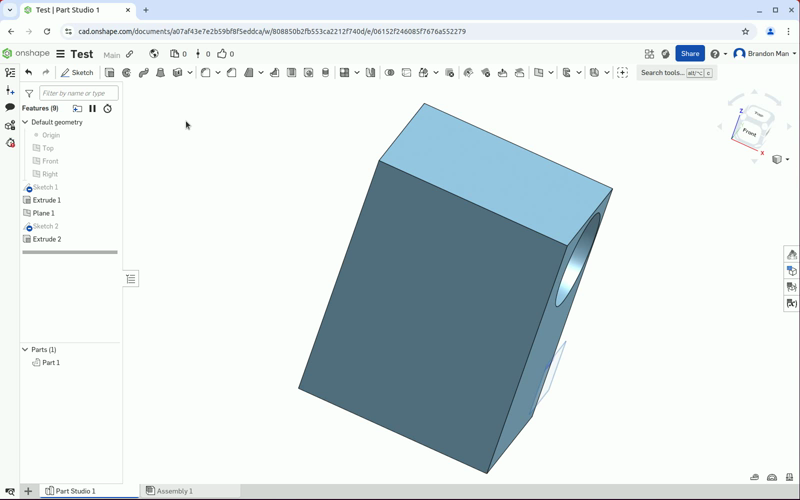
key(left, 2)
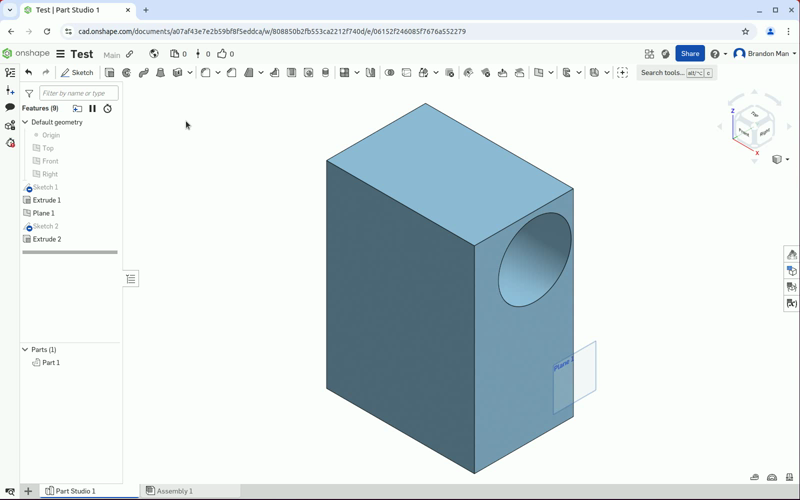
mouse_move(73, 189)
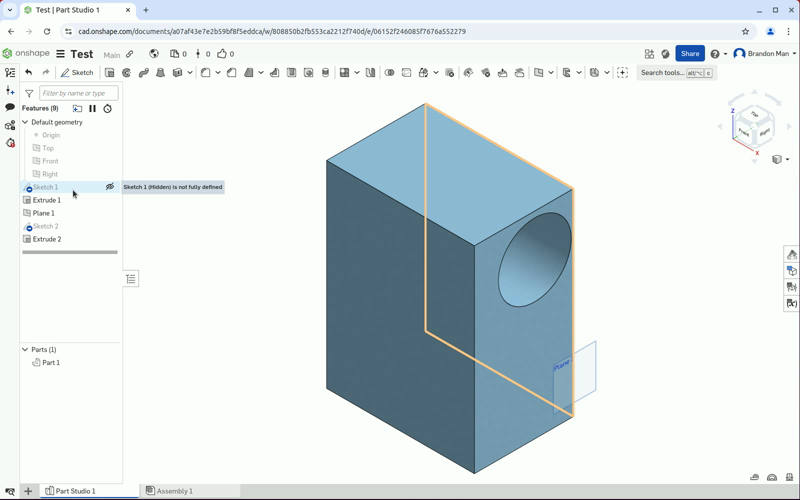
click(73, 189)